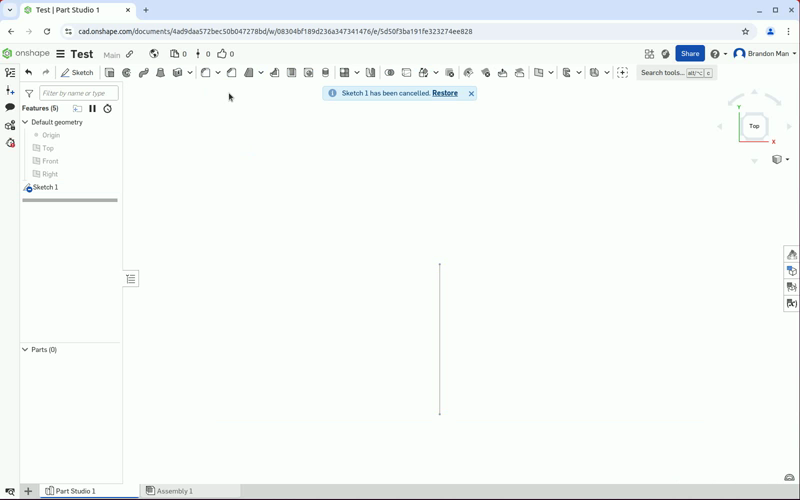
key(shift+h)
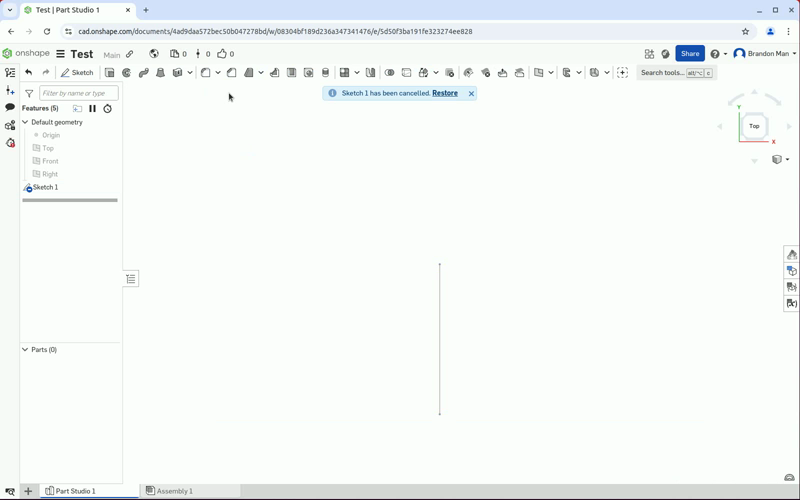
key(shift+s)
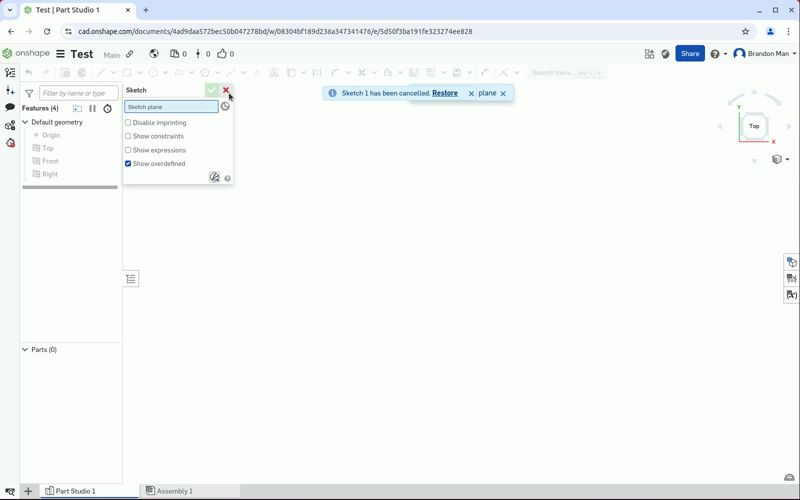
mouse_move(73, 150)
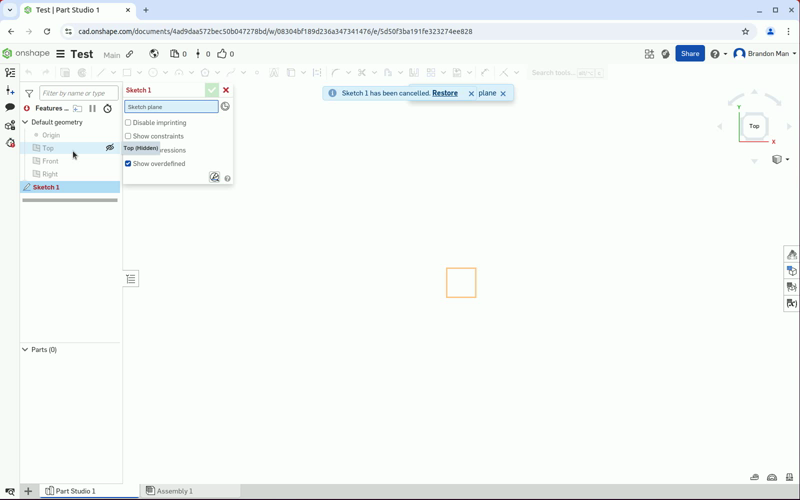
click(73, 150)
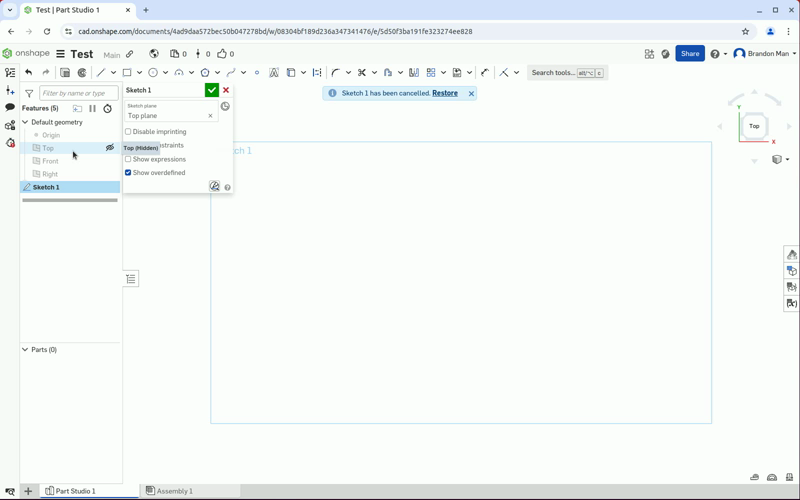
mouse_move(73, 352)
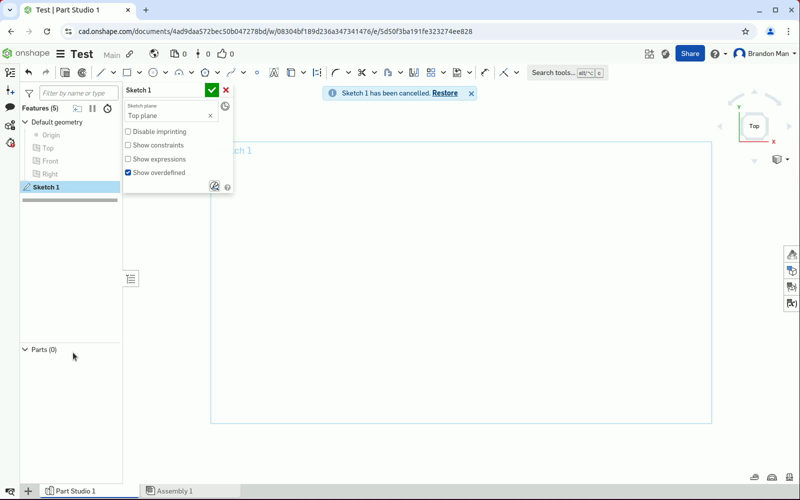
key(y)
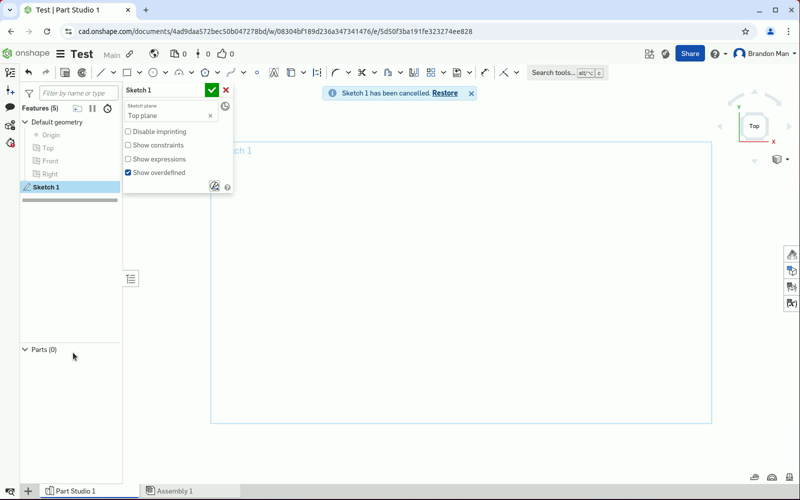
key(c)
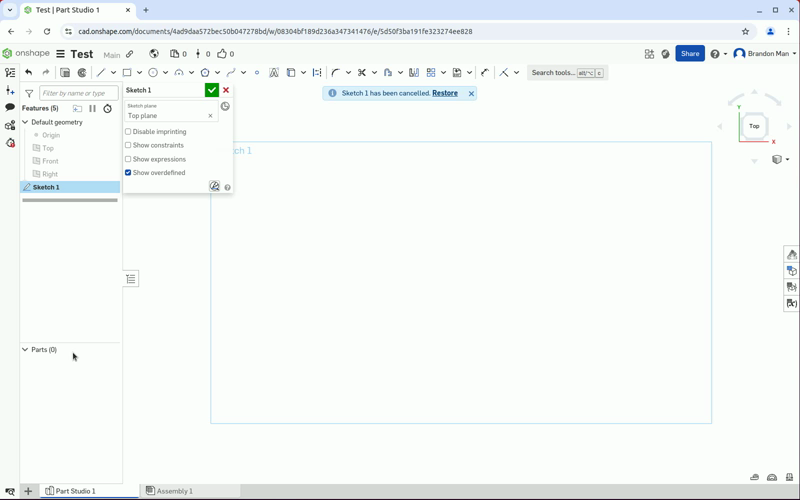
key_down(shift)
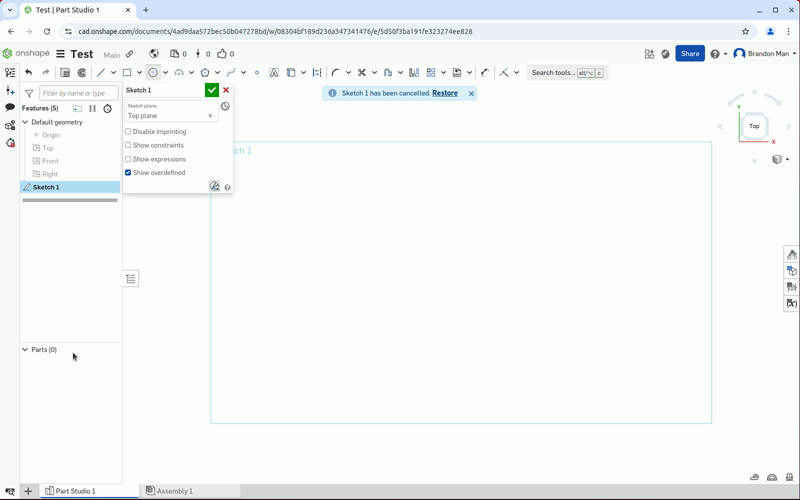
mouse_move(461, 282)
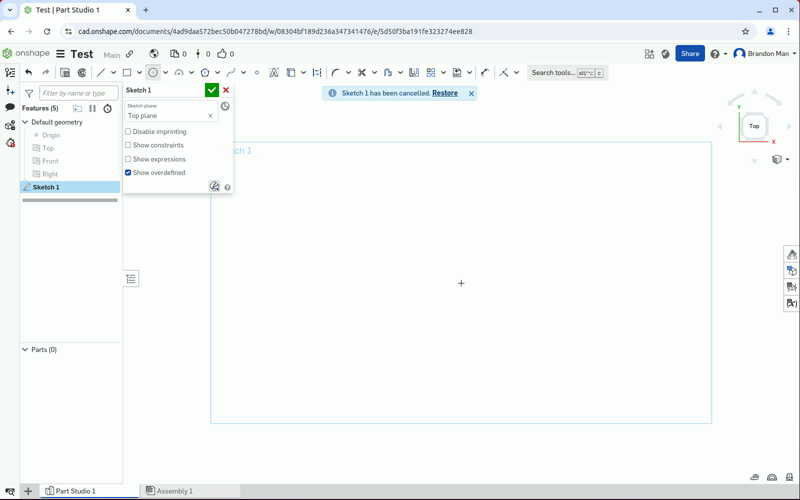
click(461, 282)
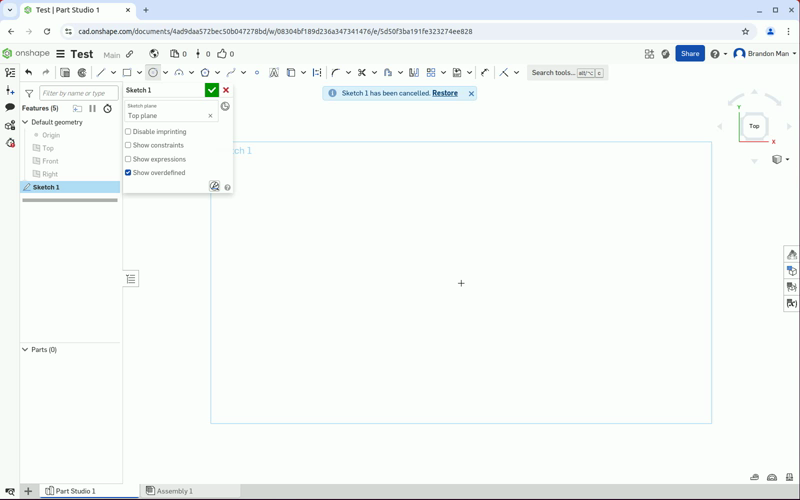
key_up(shift)
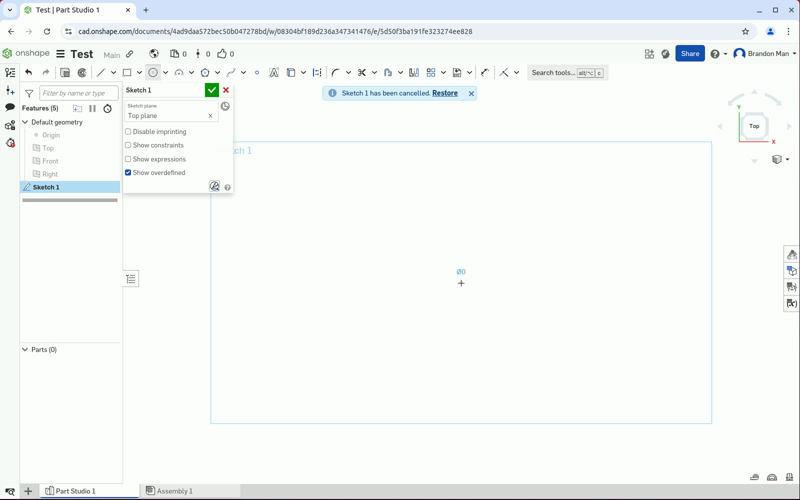
mouse_move(478, 282)
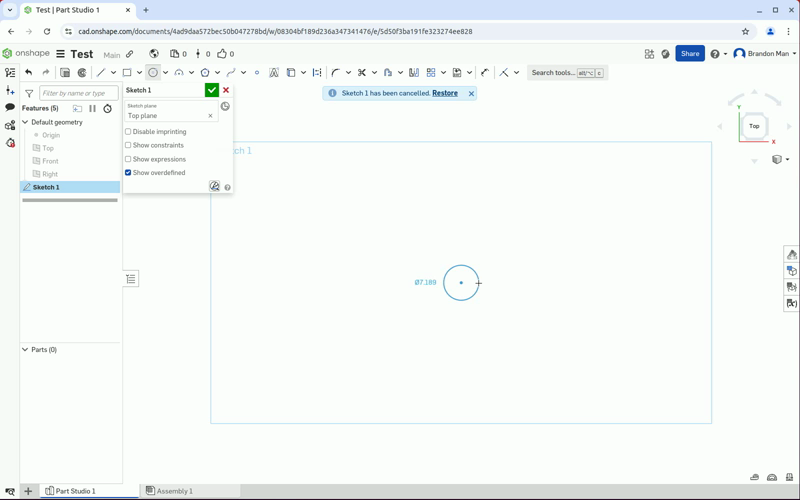
click(478, 282)
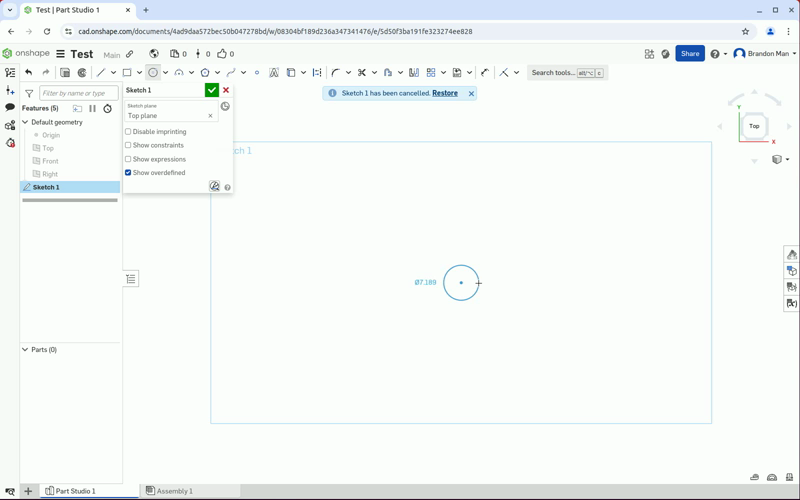
key(esc)
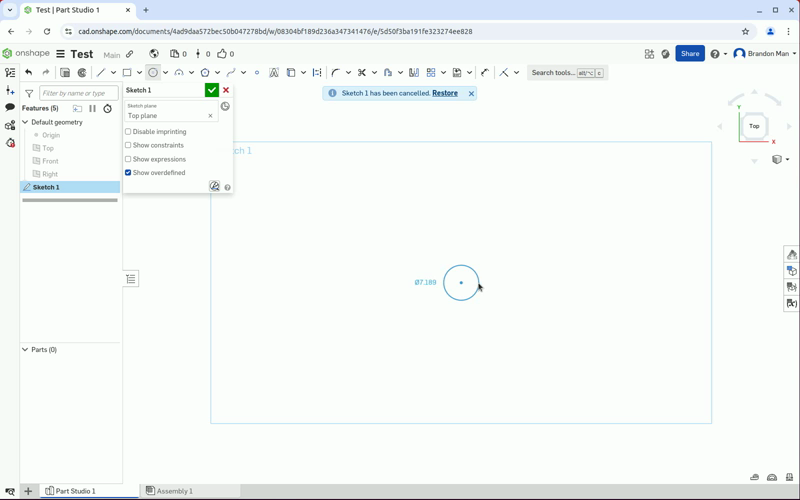
mouse_move(457, 294)
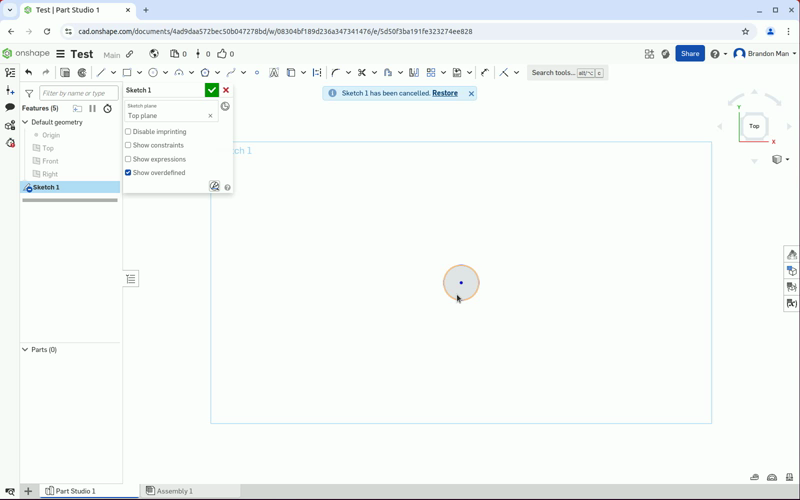
scroll(6)
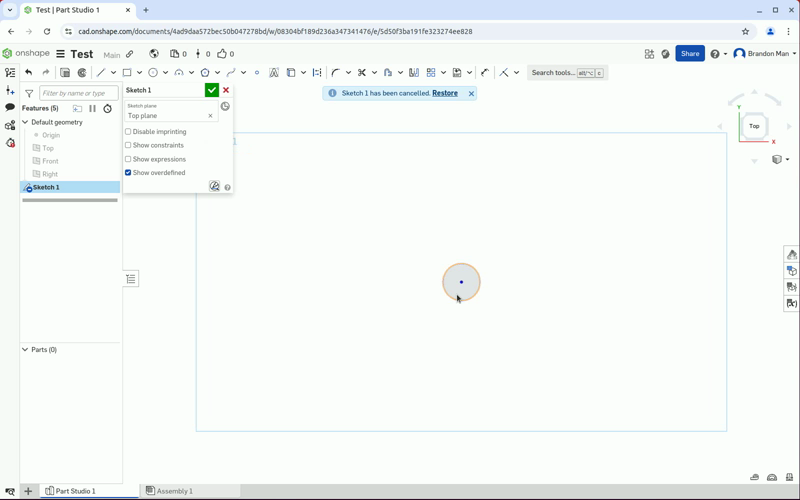
scroll(6)
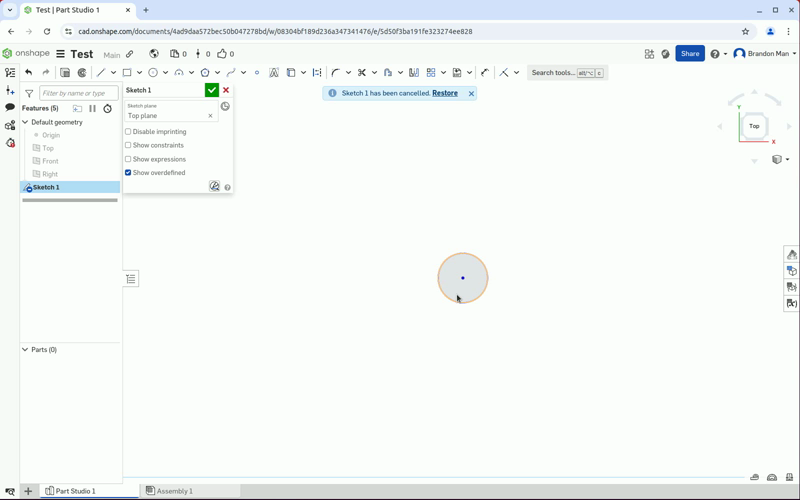
scroll(6)
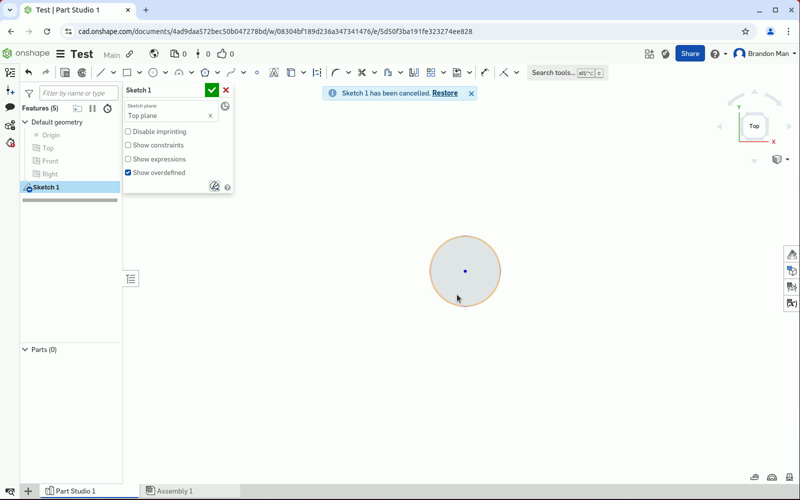
scroll(6)
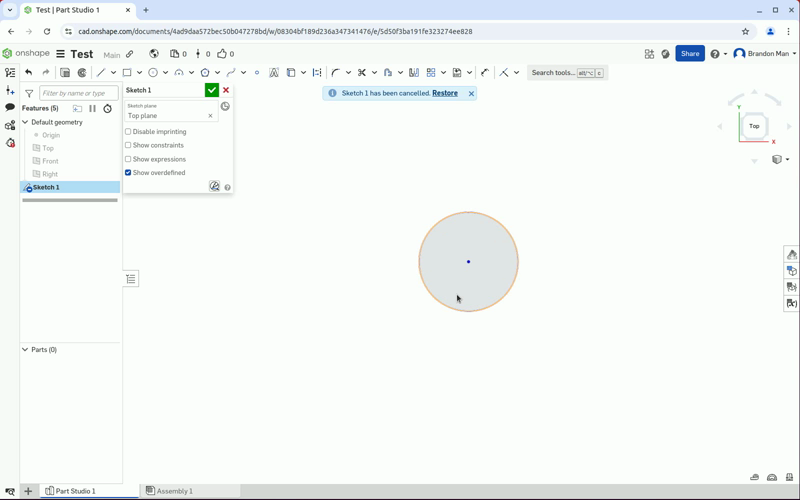
scroll(6)
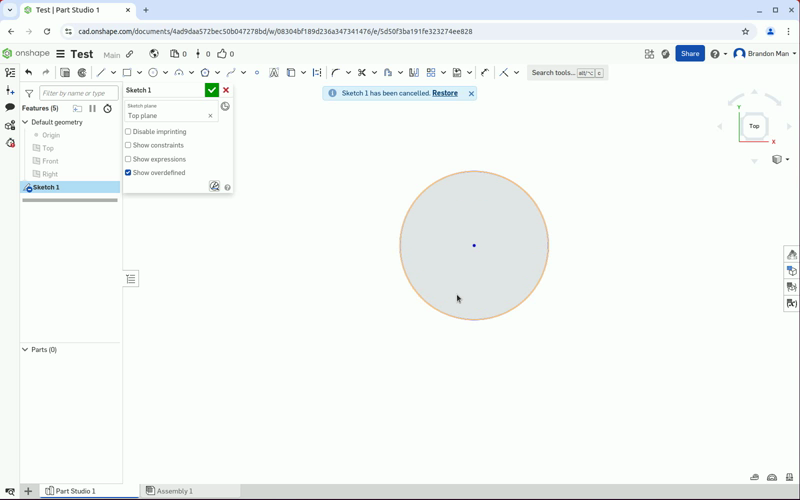
scroll(6)
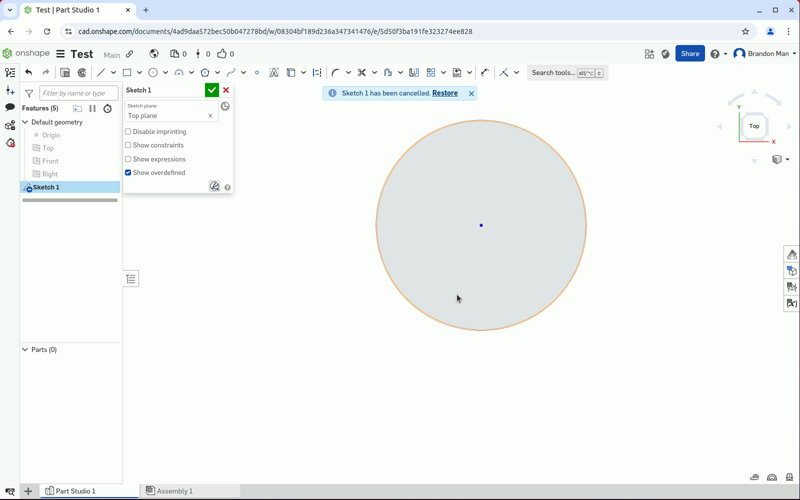
scroll(6)
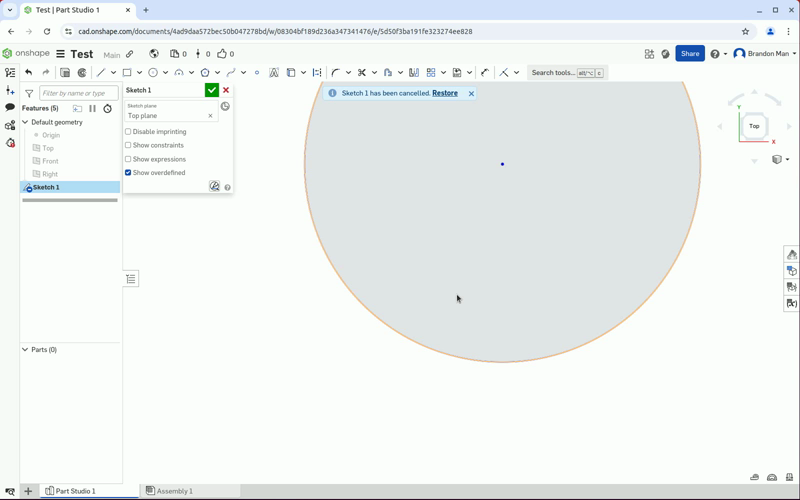
click(457, 294)
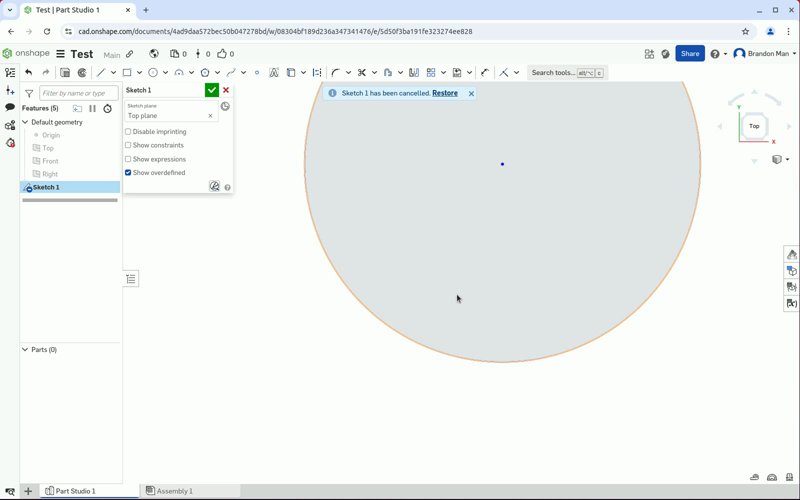
scroll(-6)
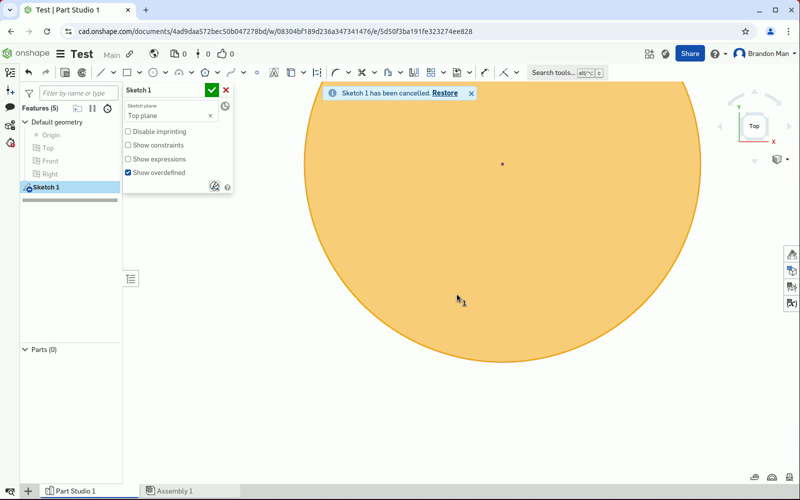
scroll(-6)
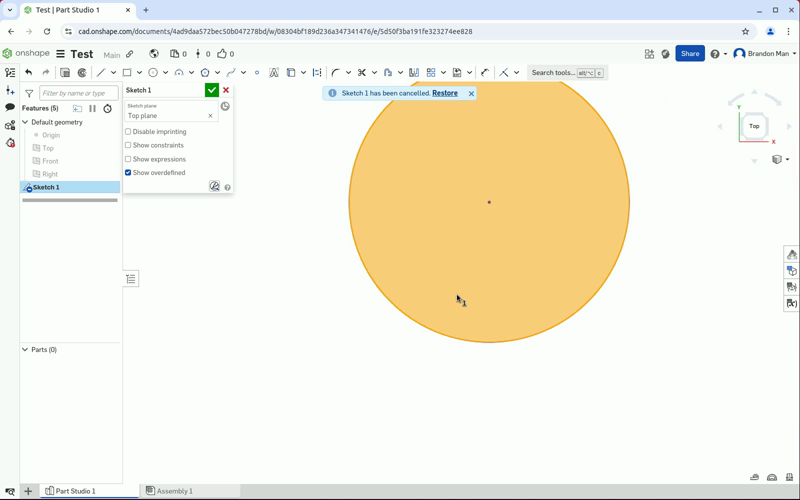
scroll(-6)
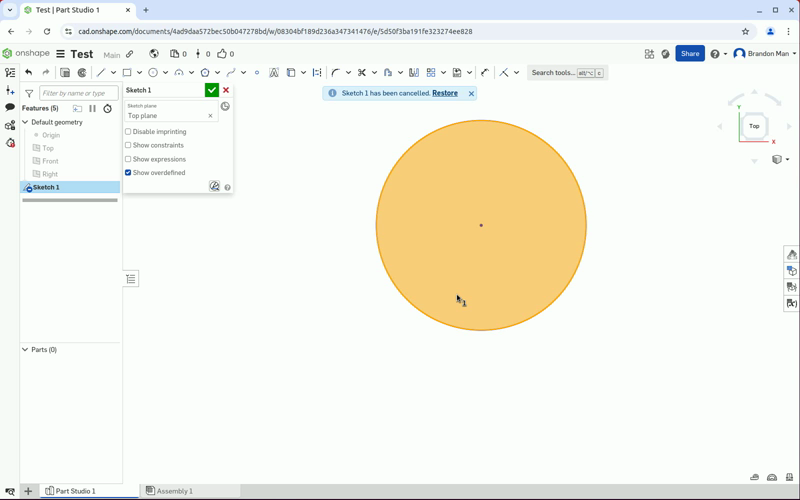
scroll(-6)
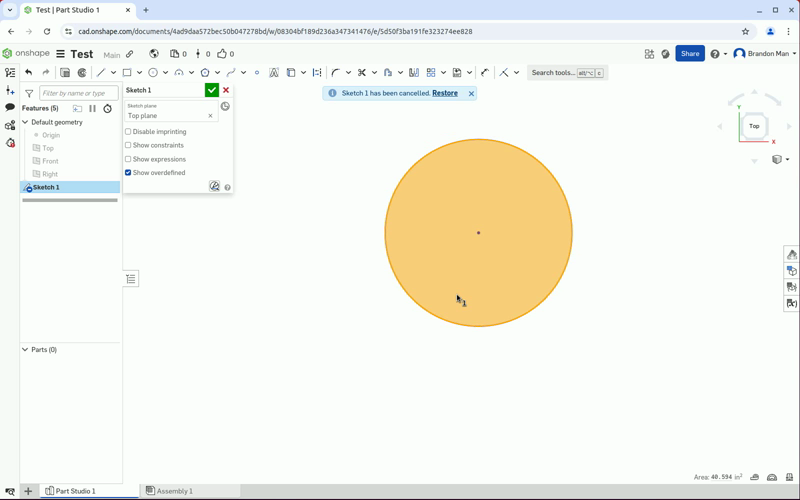
scroll(-6)
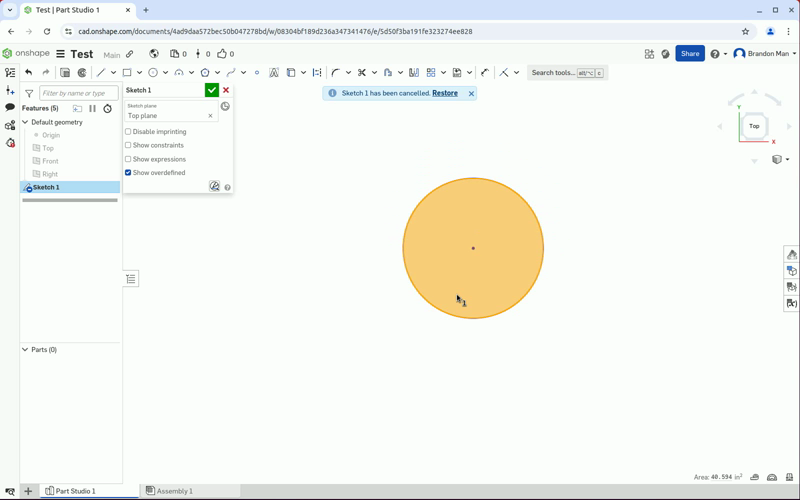
scroll(-6)
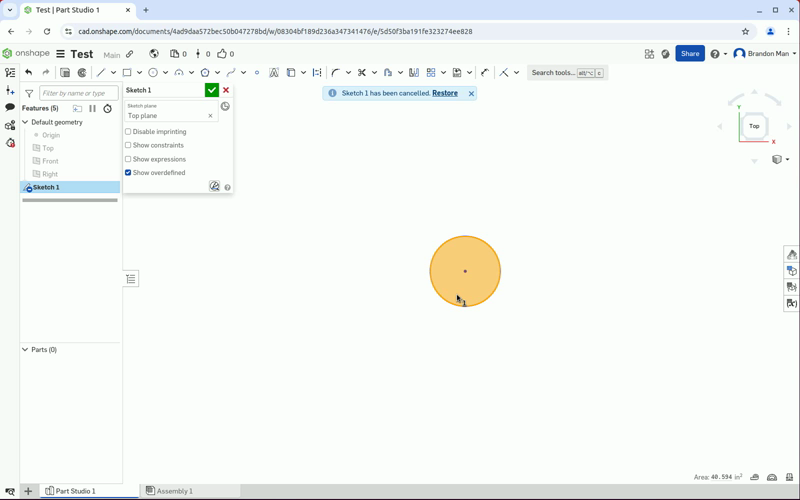
scroll(-6)
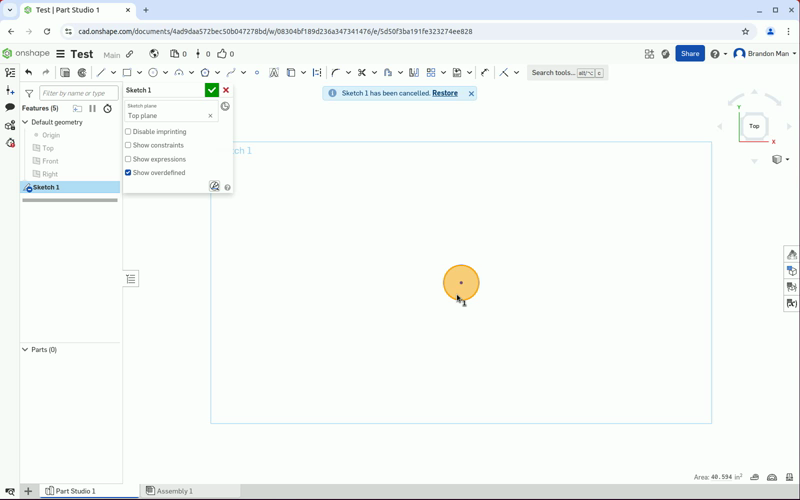
mouse_move(73, 352)
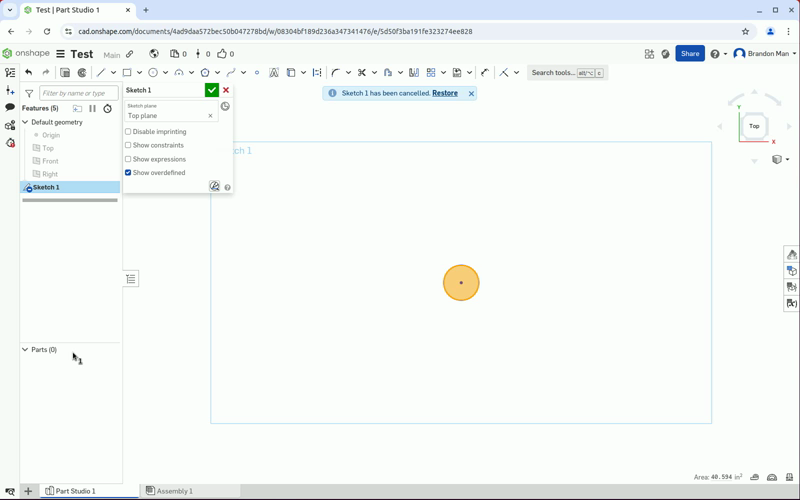
key(shift+y)
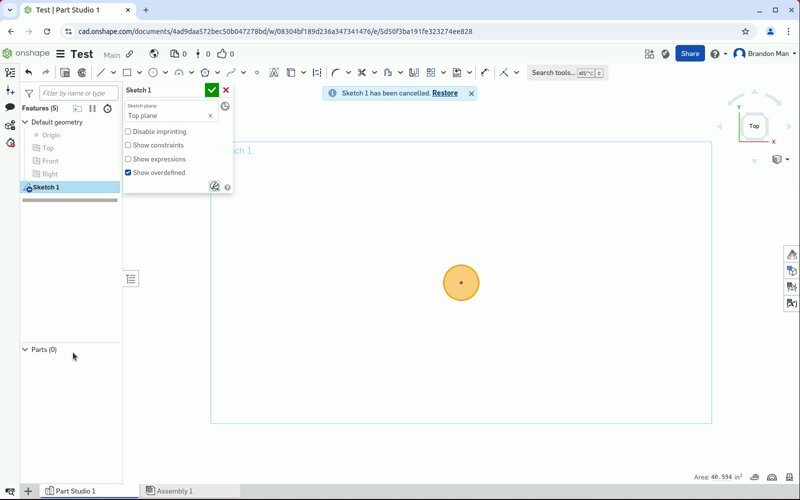
key(shift+e)
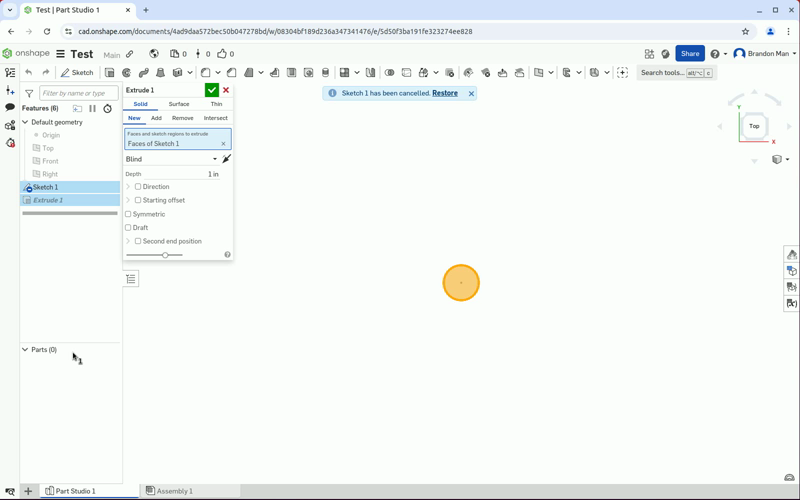
mouse_move(143, 106)
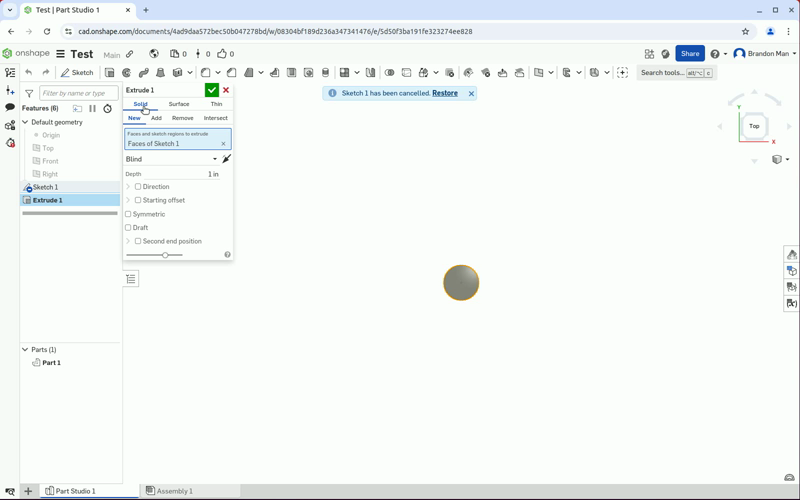
click(143, 106)
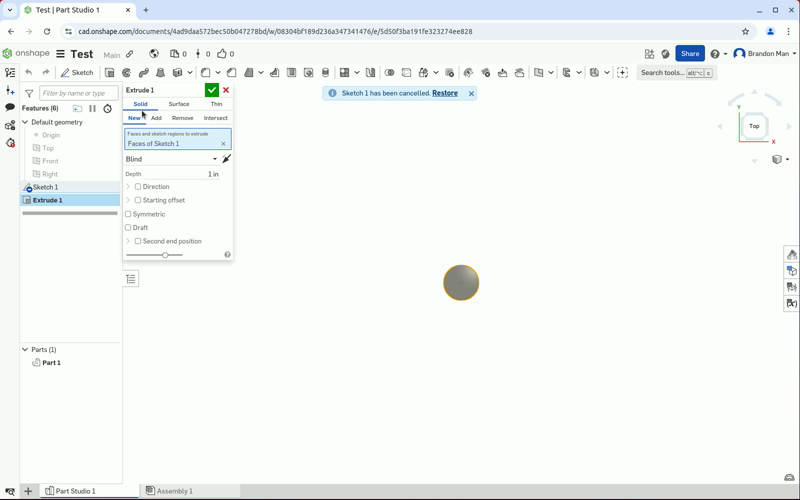
mouse_move(137, 120)
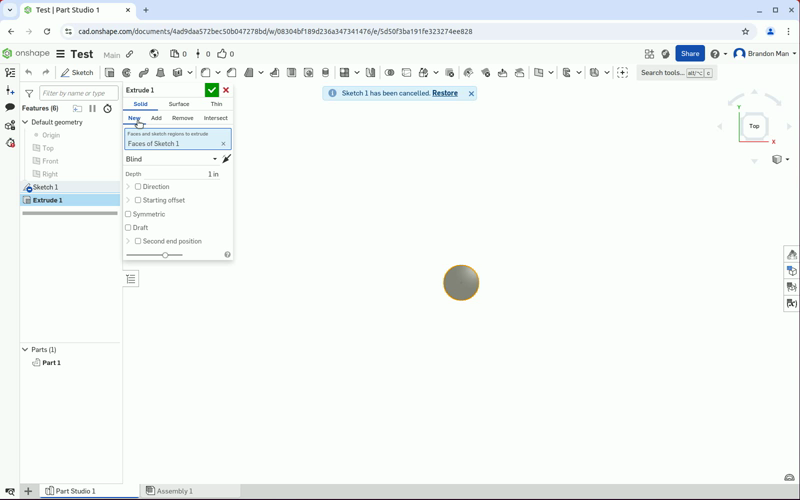
click(137, 120)
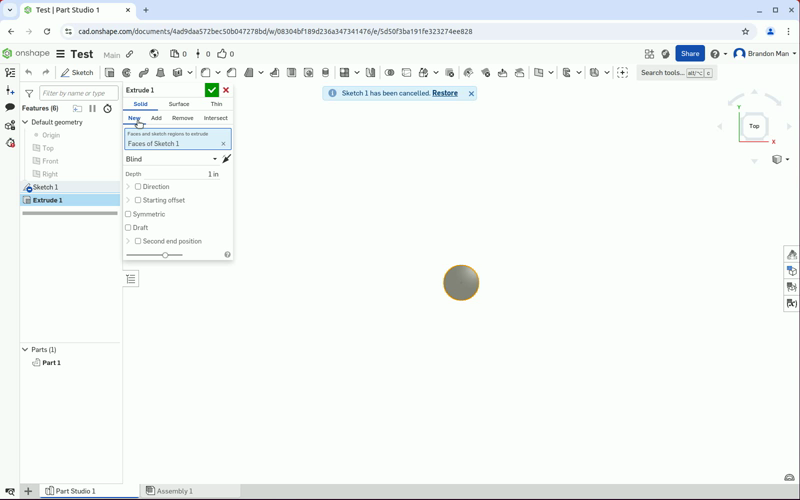
key(tab, 4)
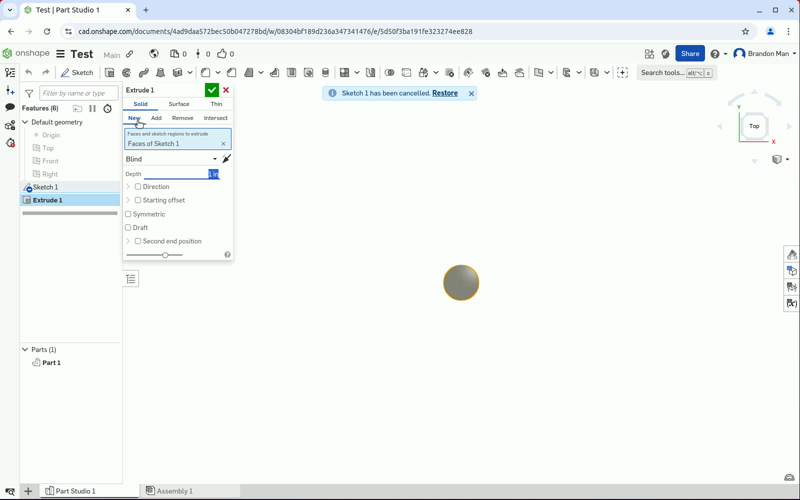
text(23.108)
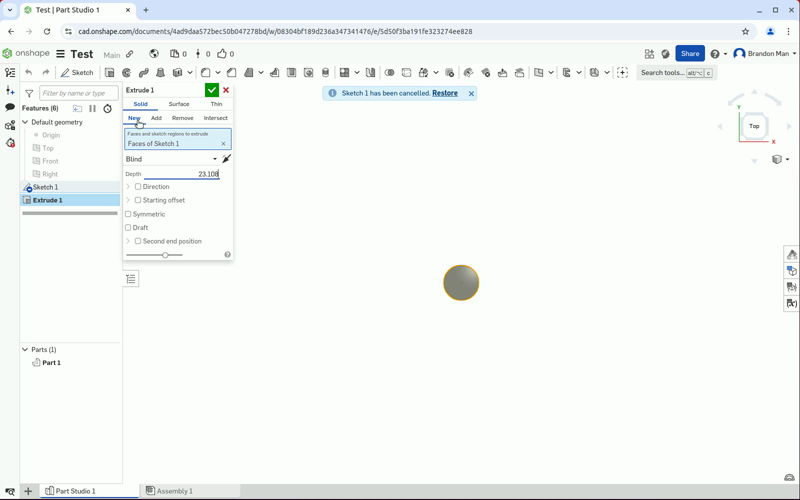
key(enter)
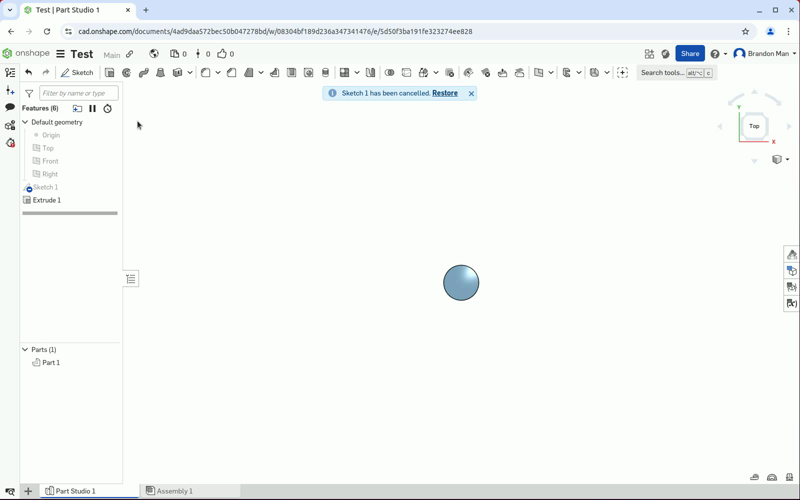
key(shift+h)
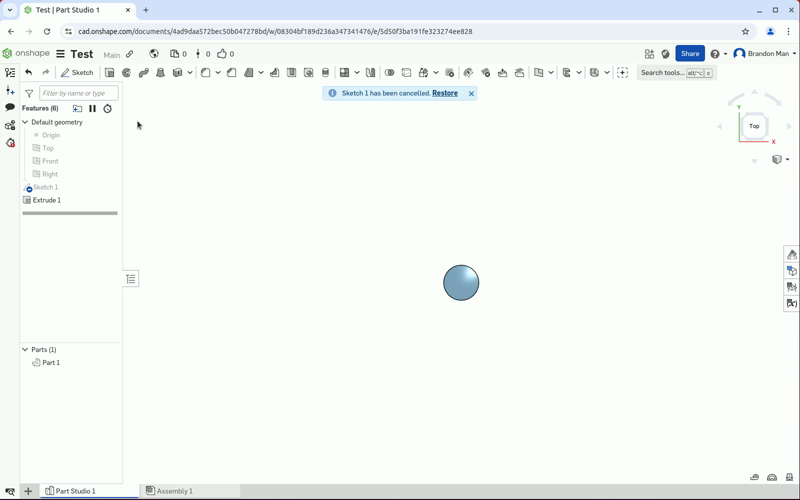
key(shift+h)
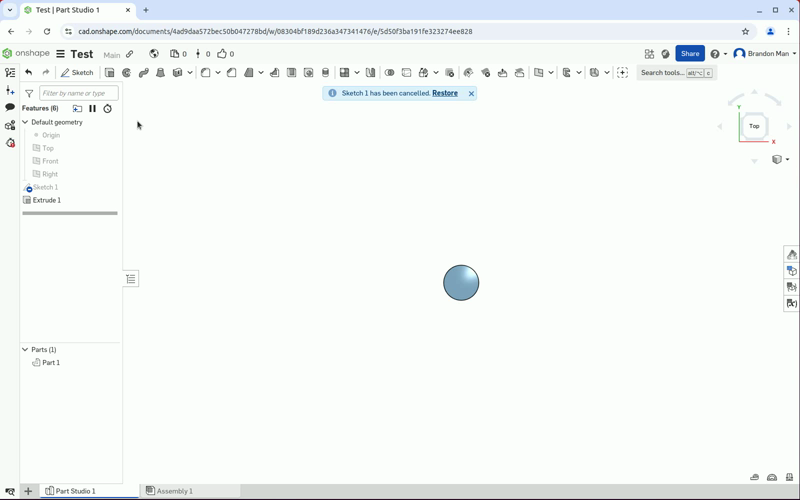
mouse_move(73, 189)
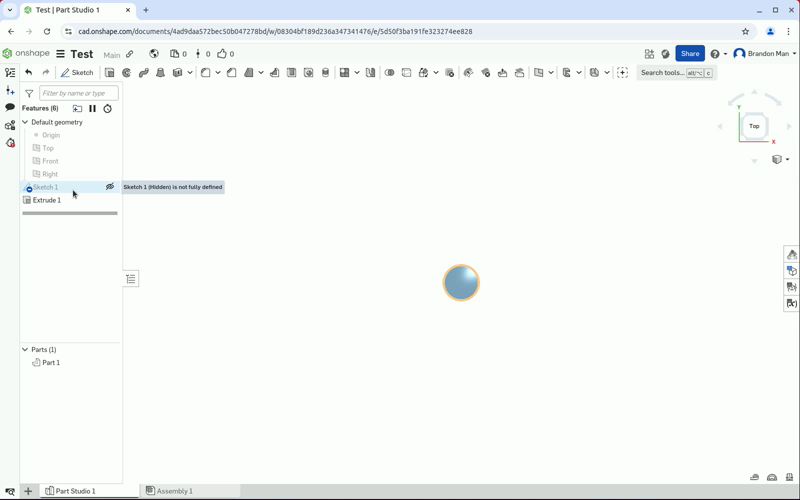
click(73, 189)
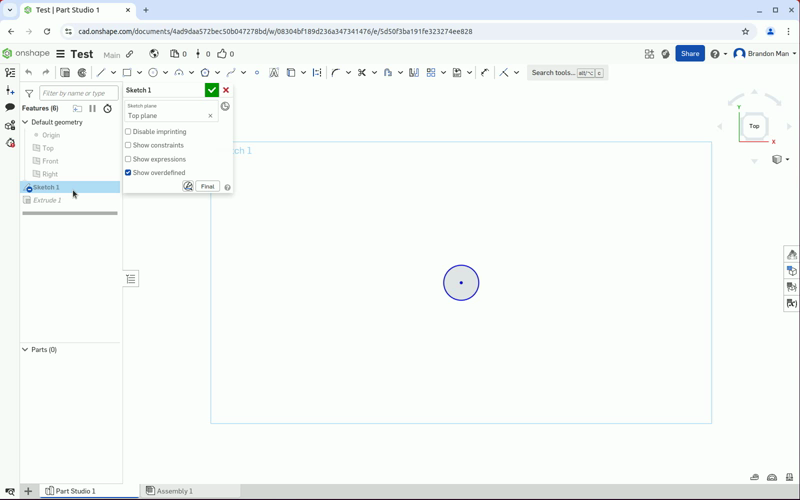
mouse_move(229, 92)
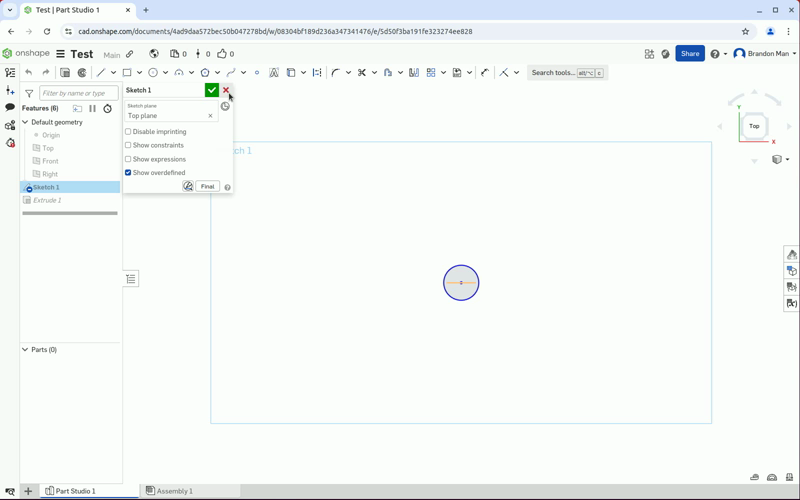
click(229, 92)
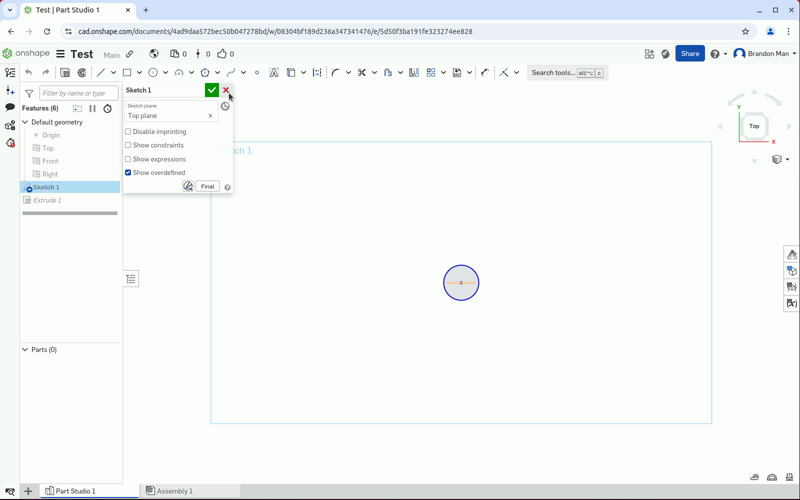
key(shift+s)
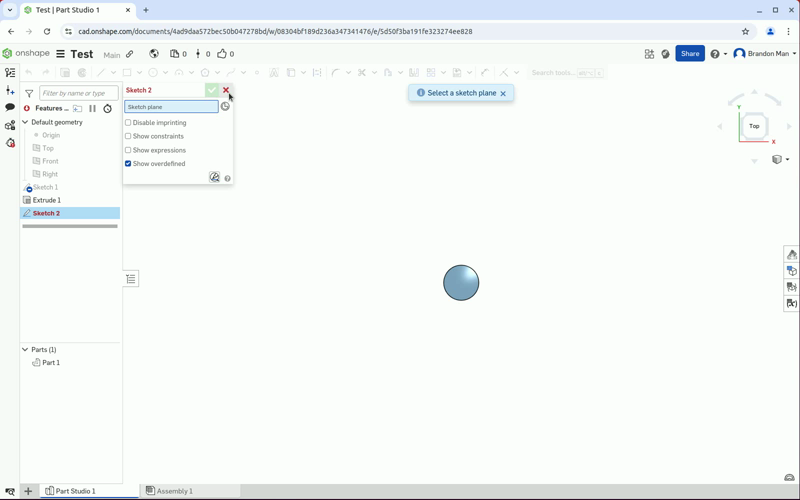
mouse_move(73, 150)
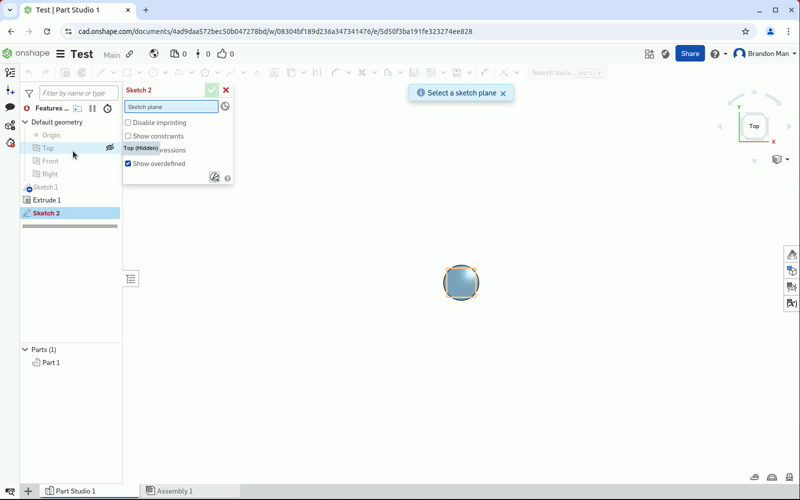
click(73, 150)
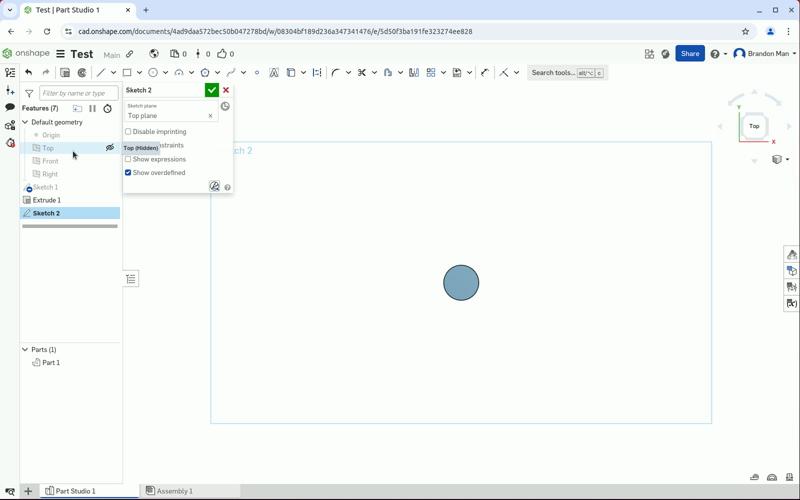
mouse_move(73, 352)
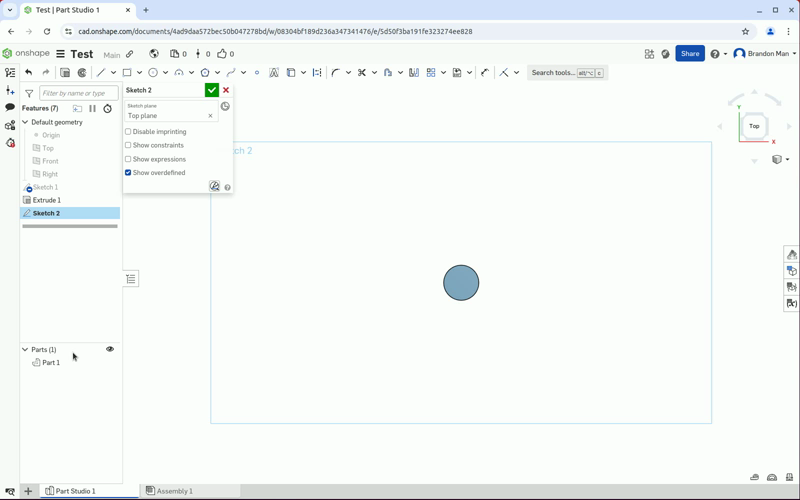
key(y)
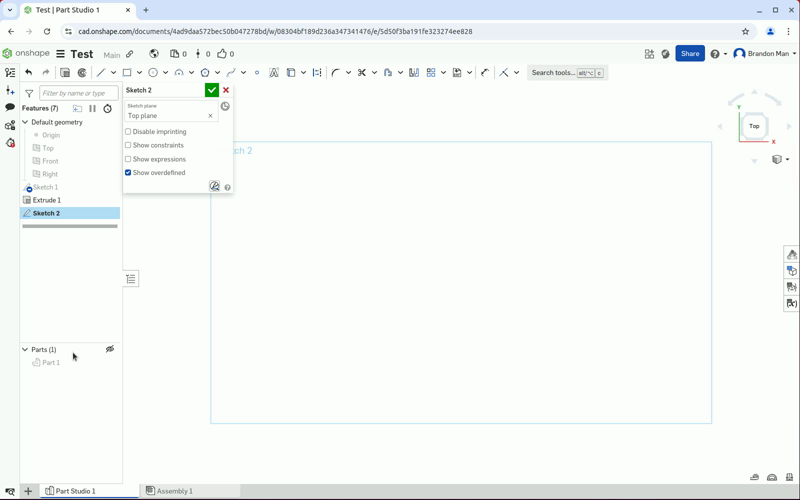
key(c)
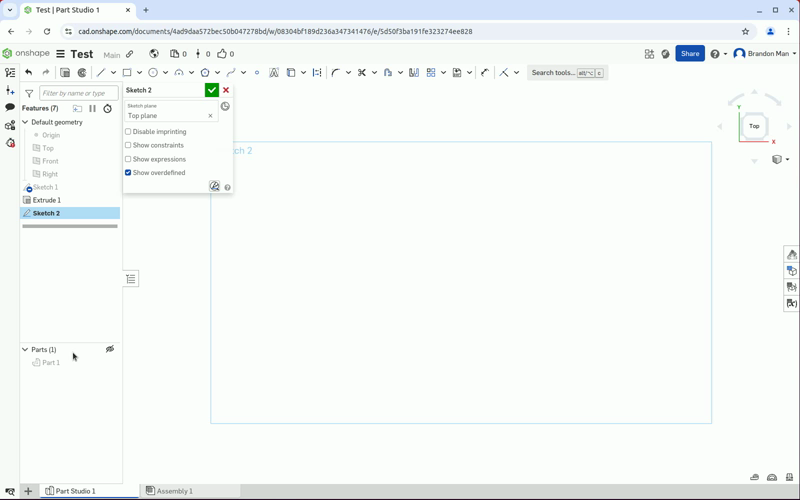
key_down(shift)
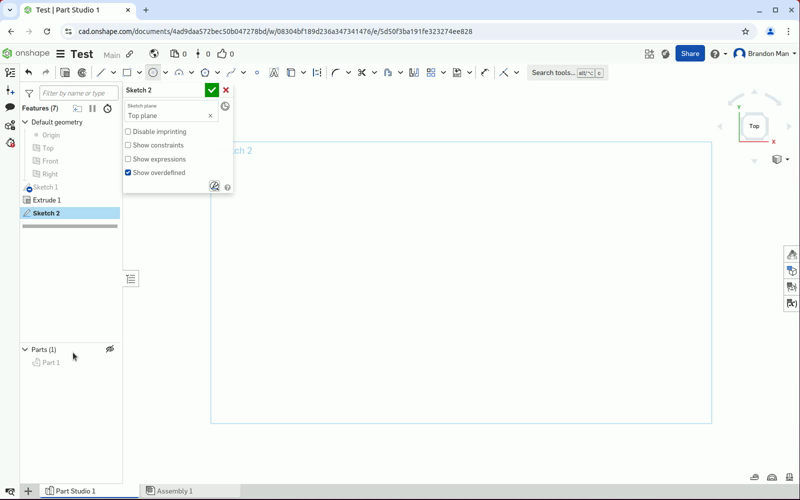
mouse_move(461, 282)
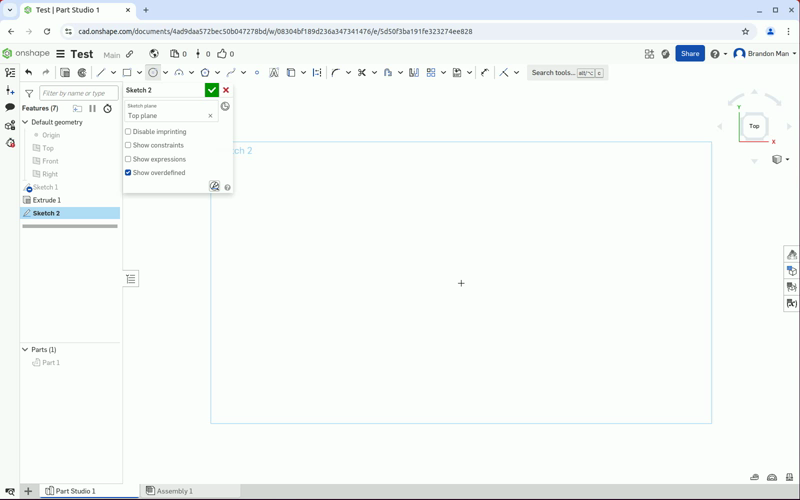
click(461, 282)
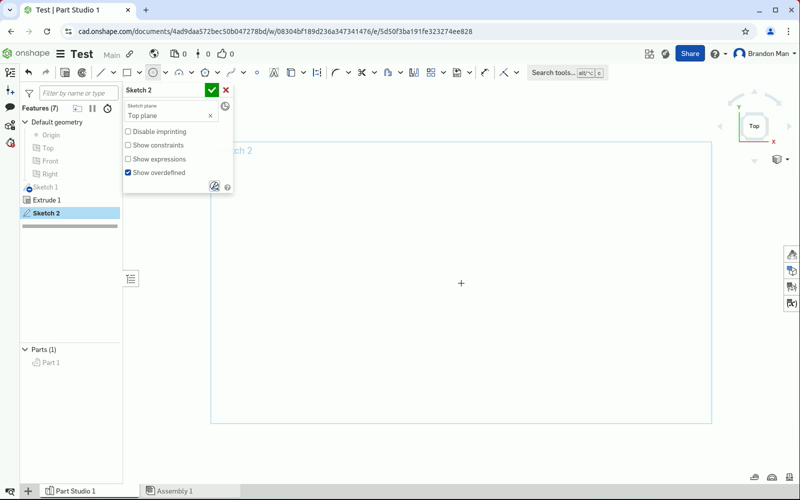
key_up(shift)
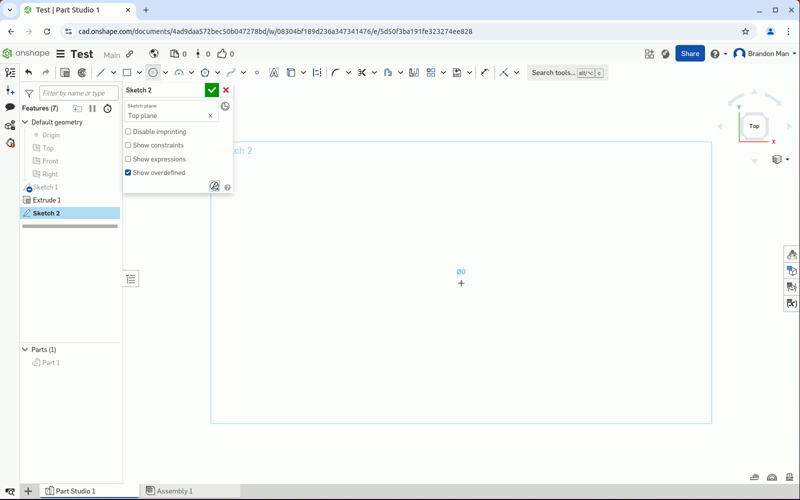
mouse_move(478, 282)
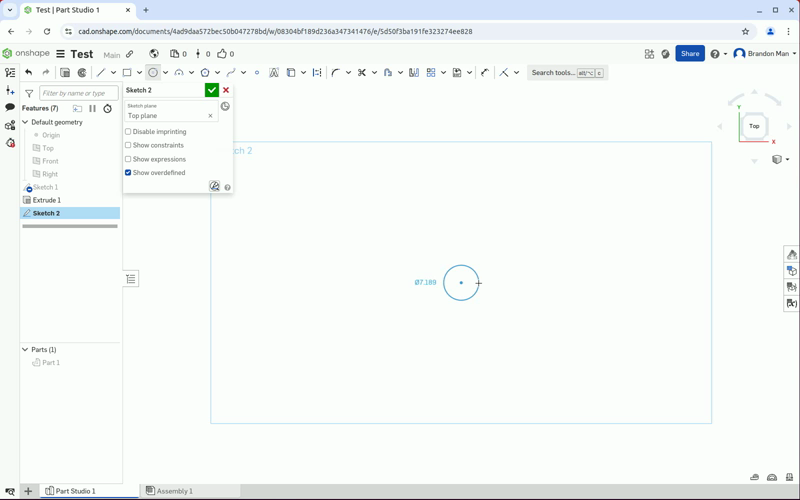
click(478, 282)
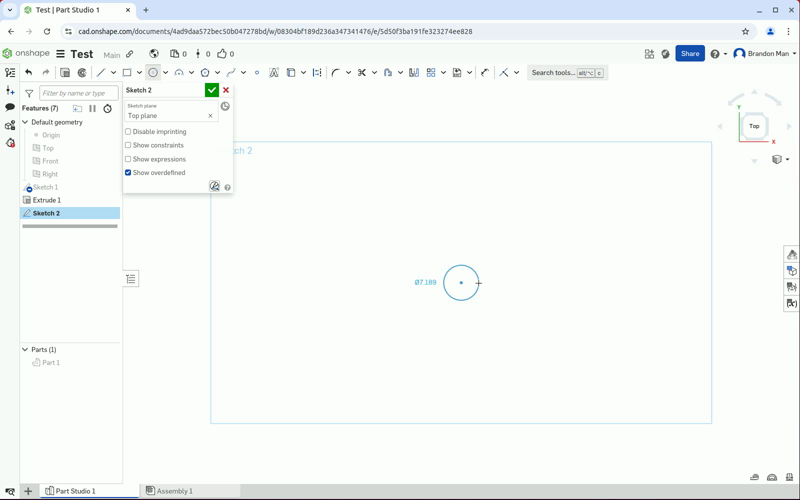
key(esc)
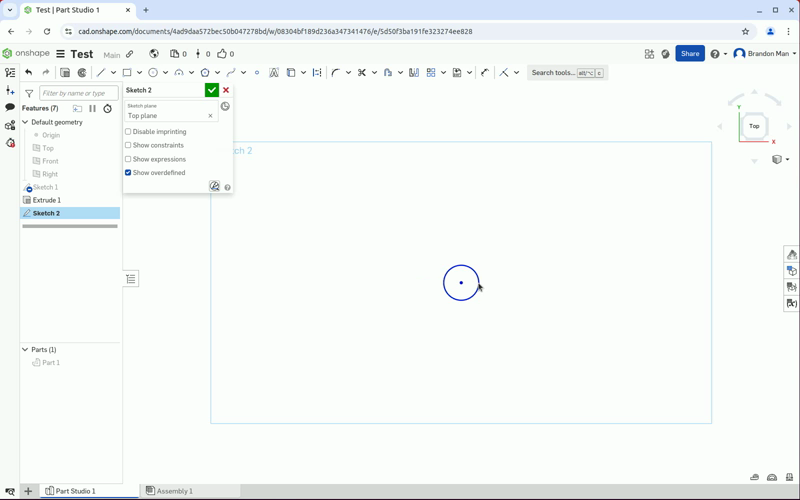
mouse_move(458, 288)
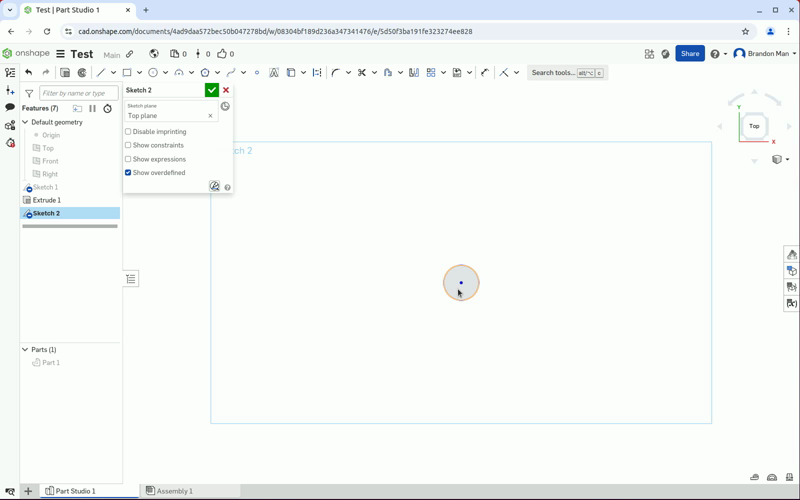
scroll(6)
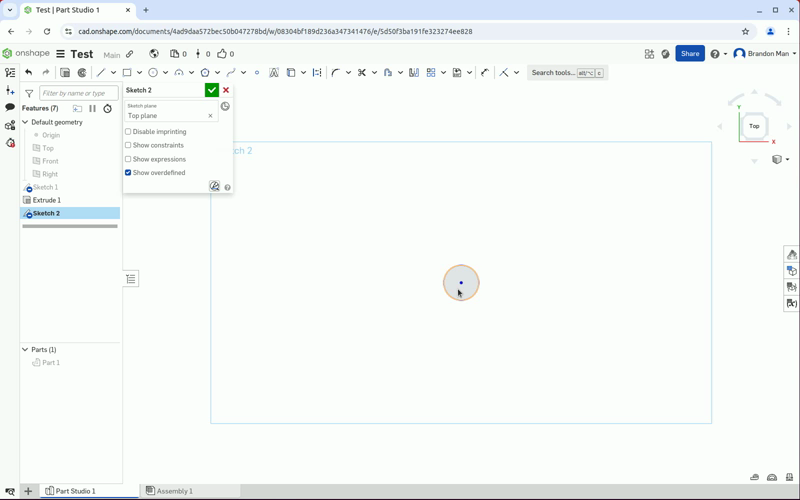
scroll(6)
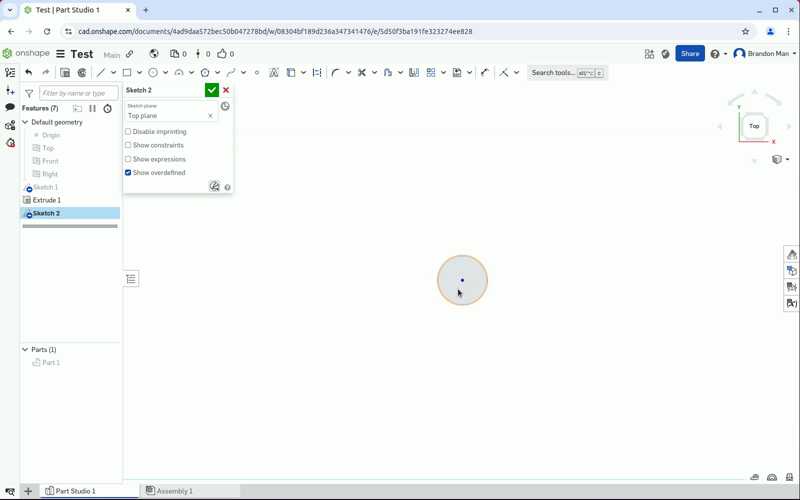
scroll(6)
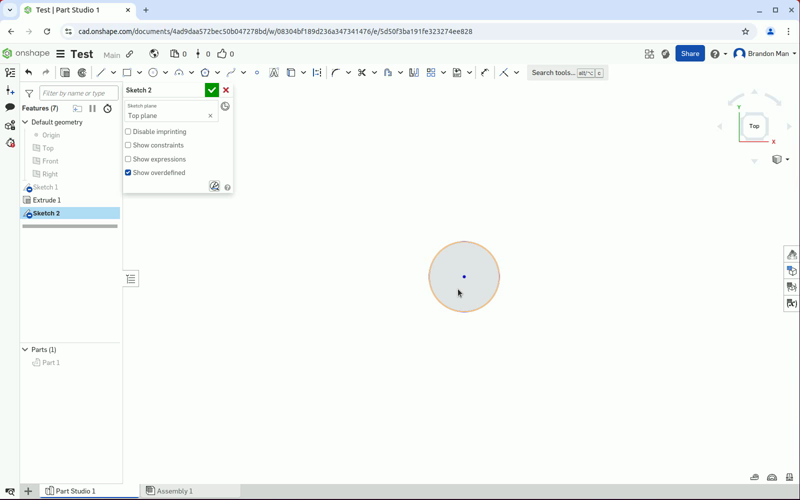
scroll(6)
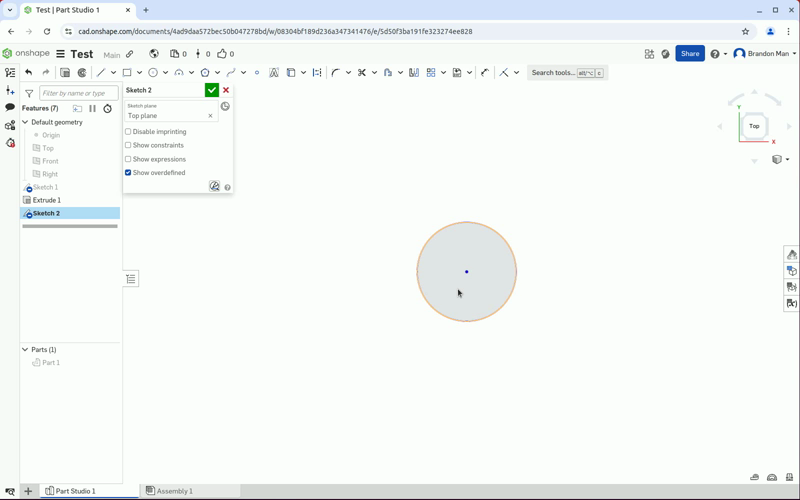
scroll(6)
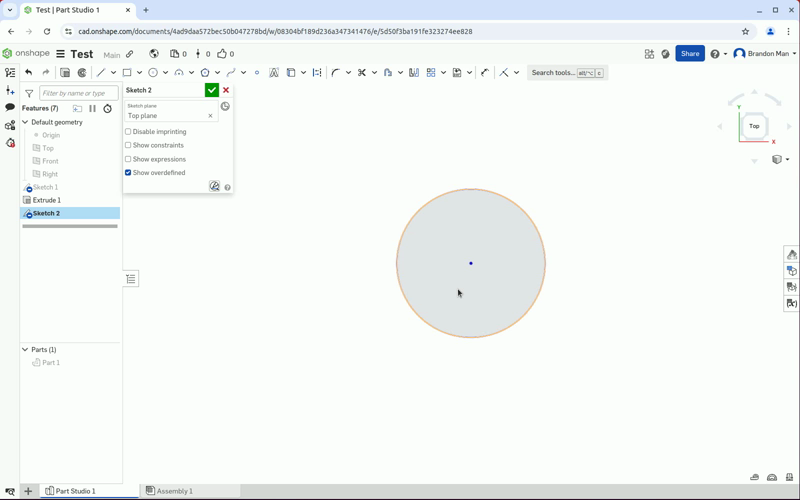
scroll(6)
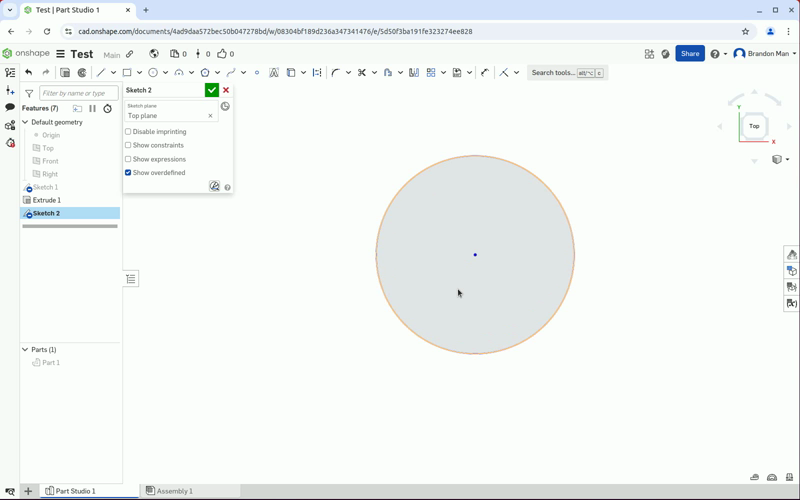
scroll(6)
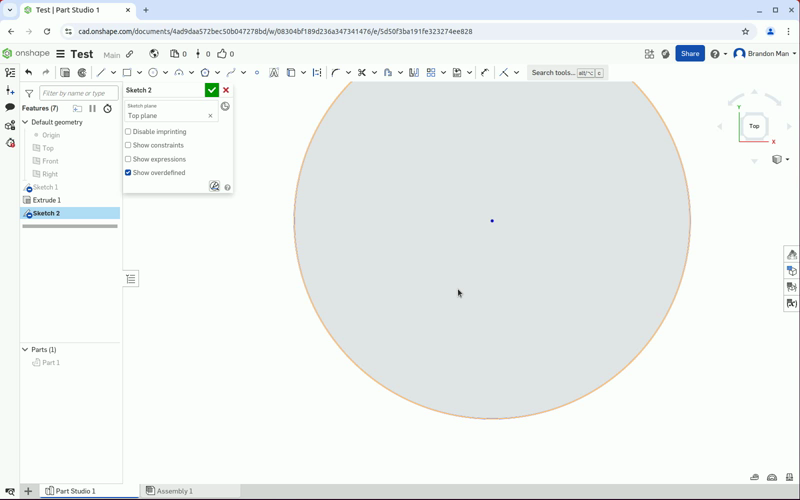
click(458, 288)
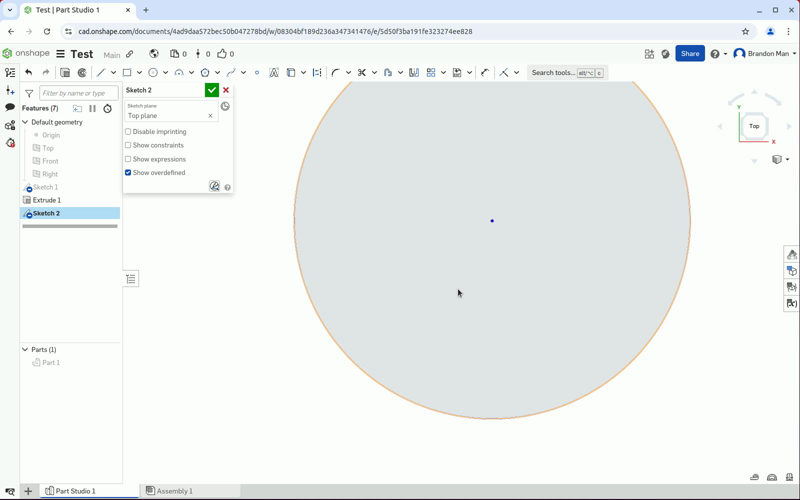
scroll(-6)
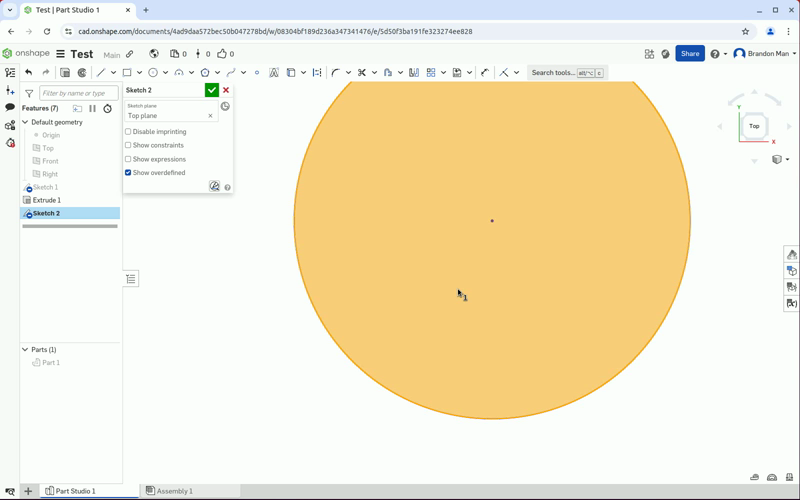
scroll(-6)
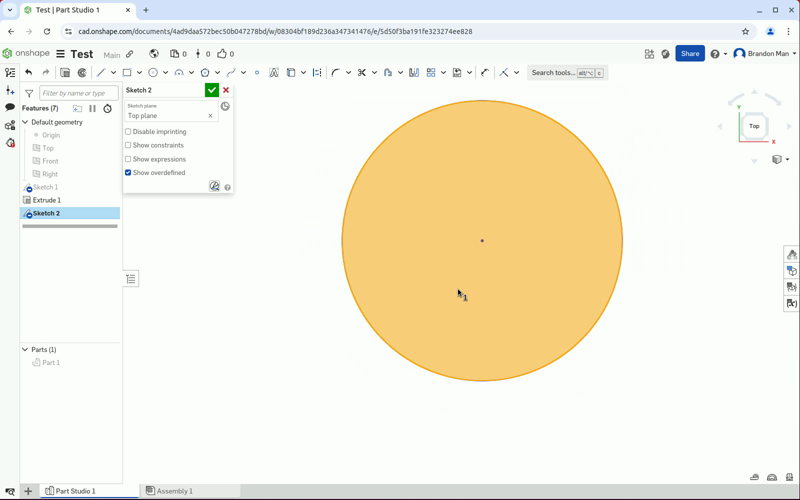
scroll(-6)
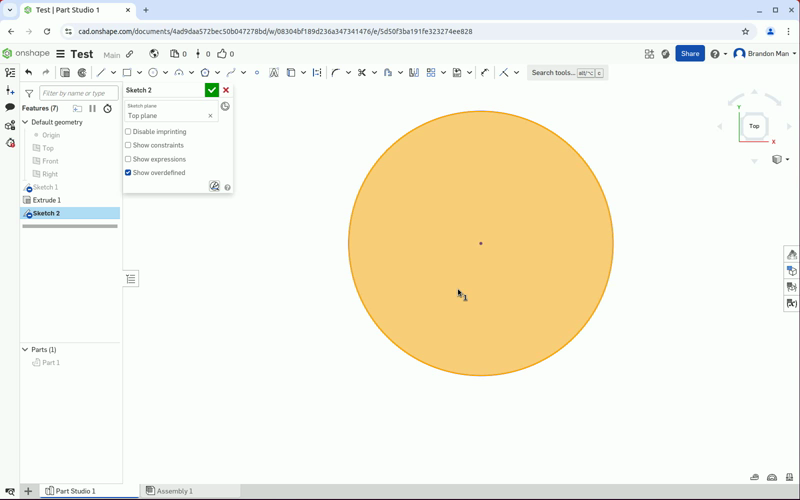
scroll(-6)
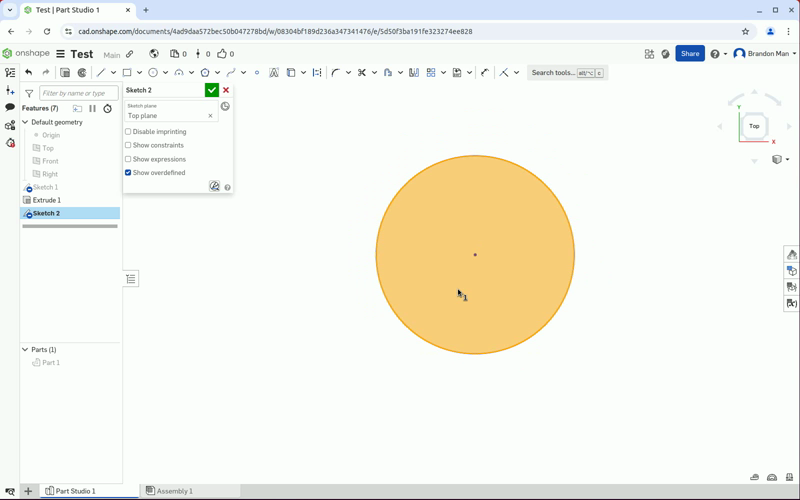
scroll(-6)
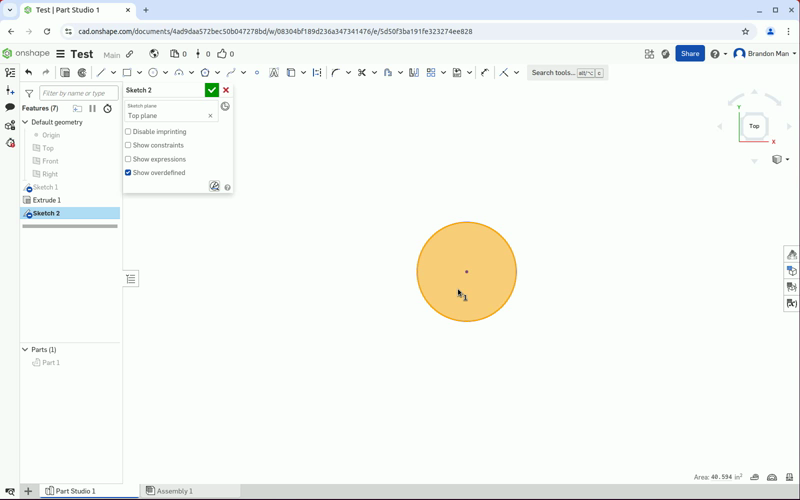
scroll(-6)
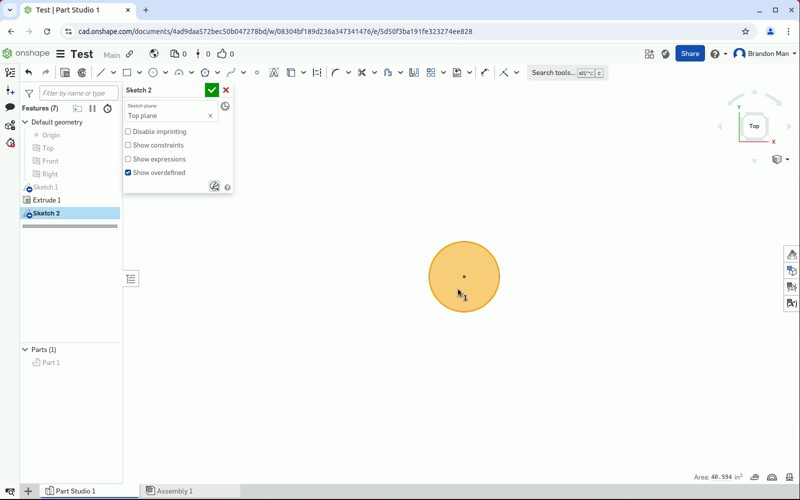
scroll(-6)
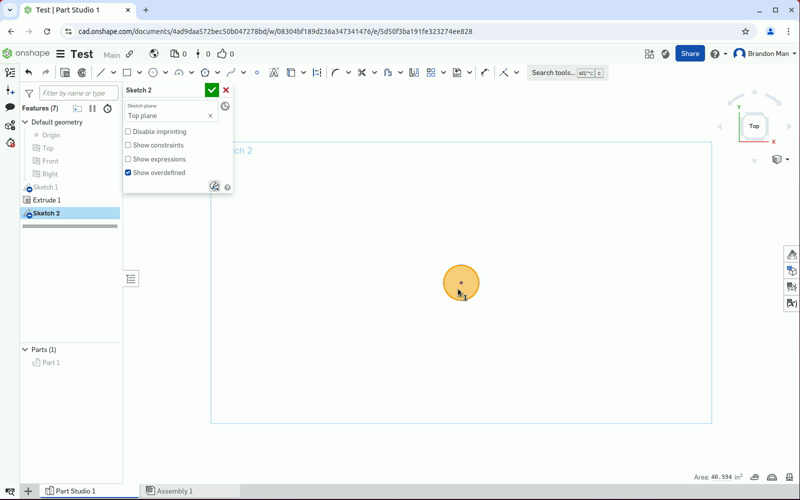
mouse_move(73, 352)
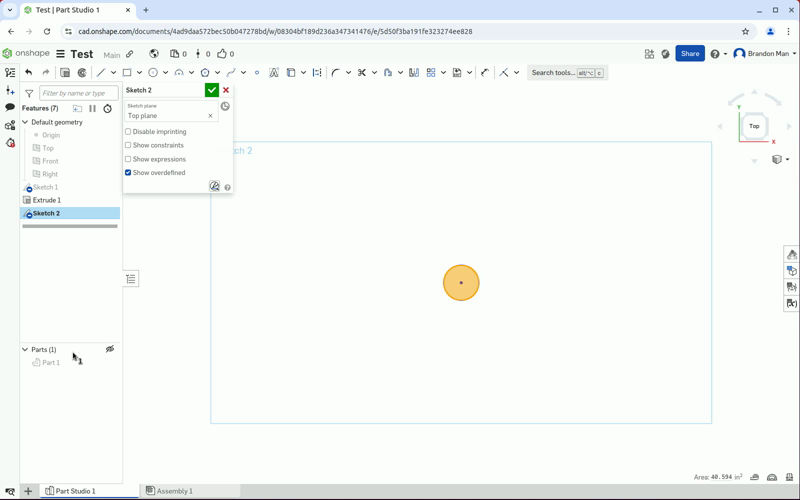
key(shift+y)
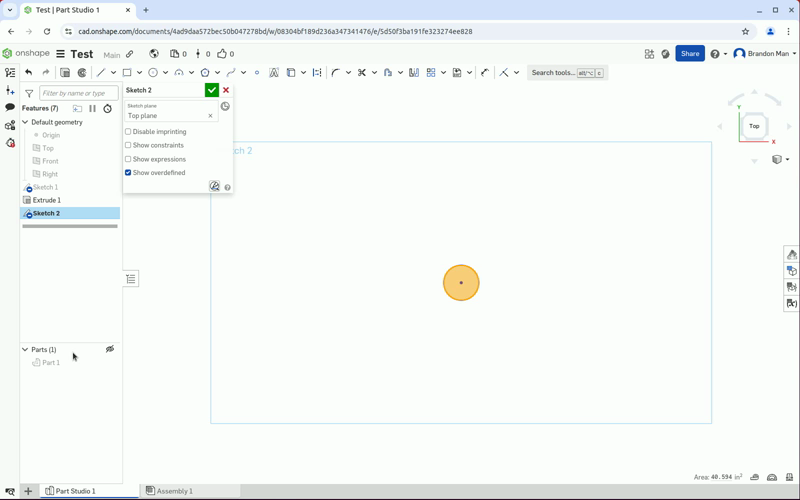
key(shift+e)
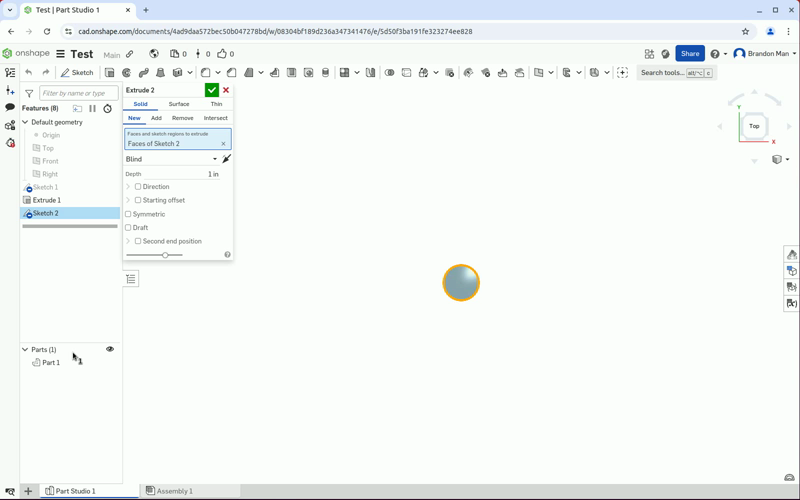
mouse_move(143, 106)
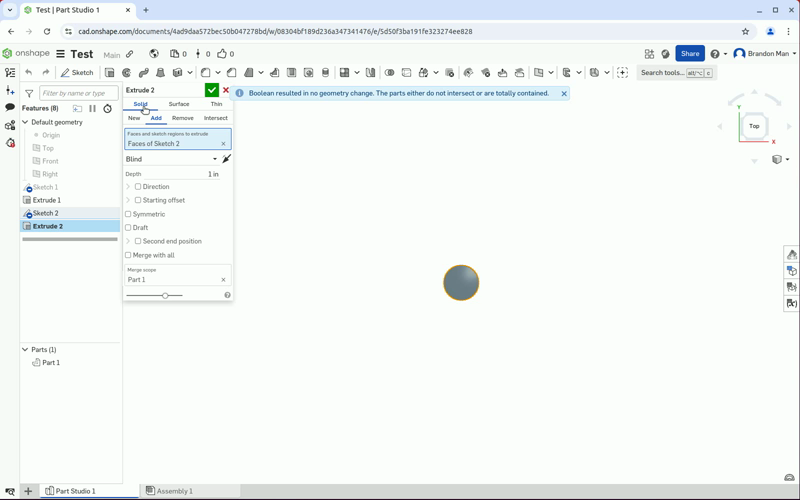
click(143, 106)
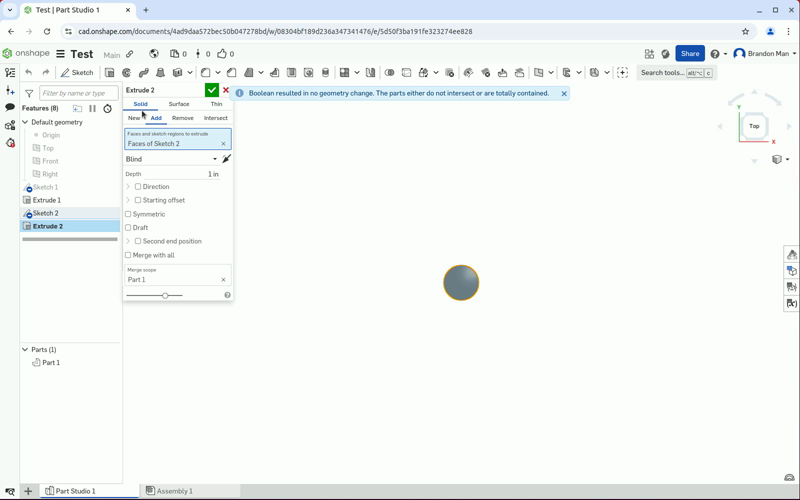
mouse_move(137, 120)
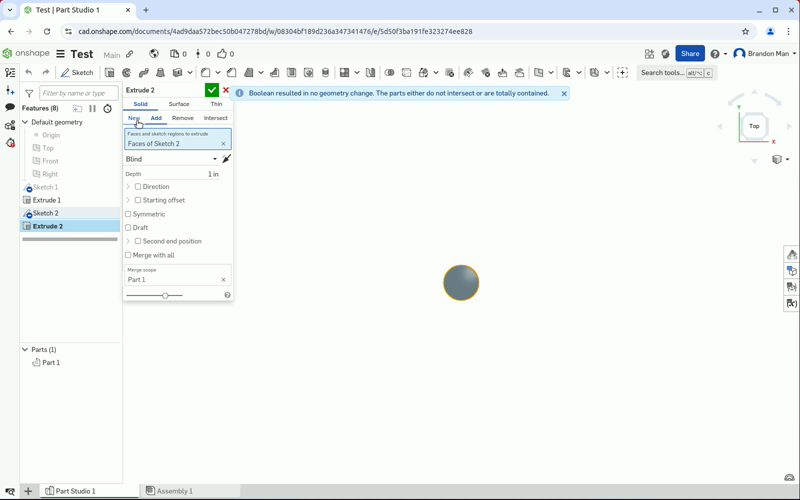
click(137, 120)
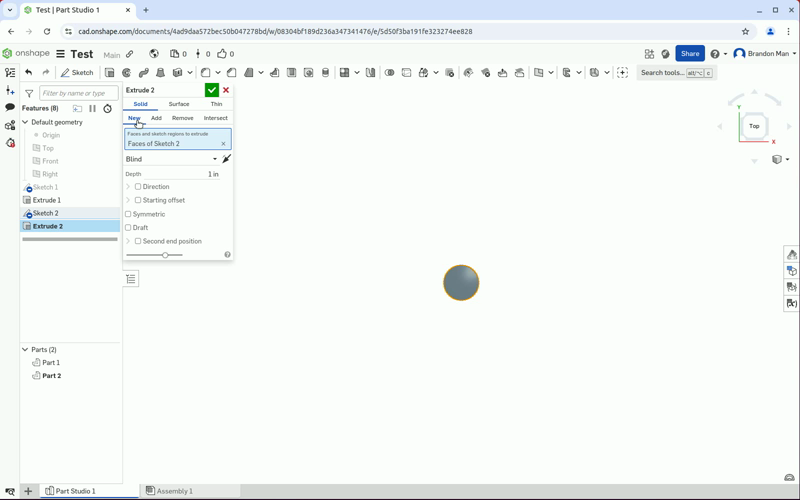
key(tab, 4)
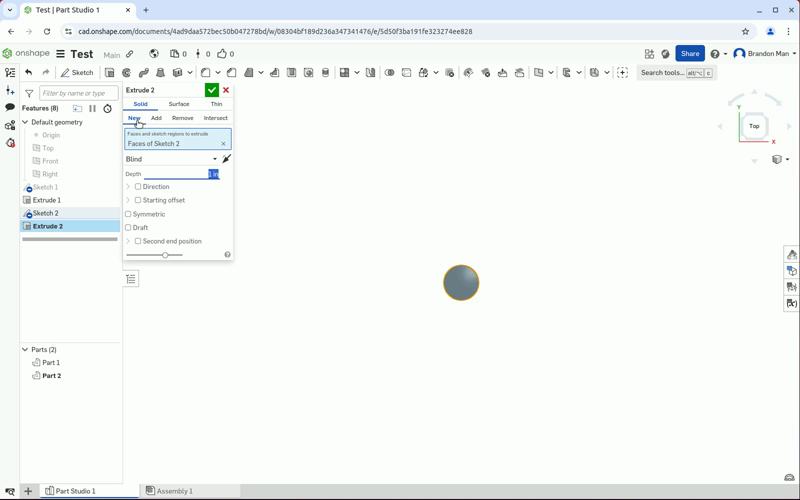
text(23.108)
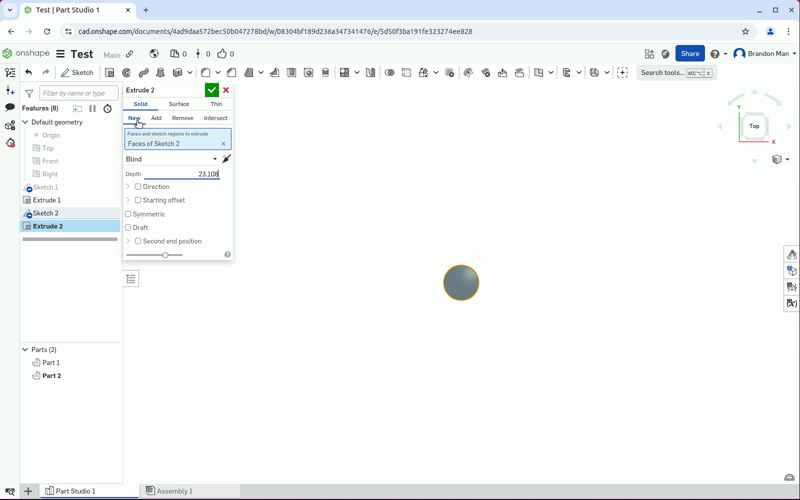
key(enter)
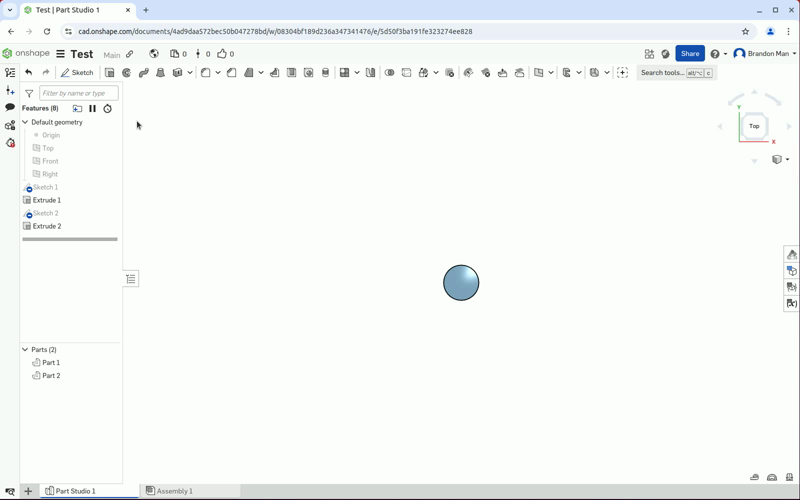
key(shift+h)
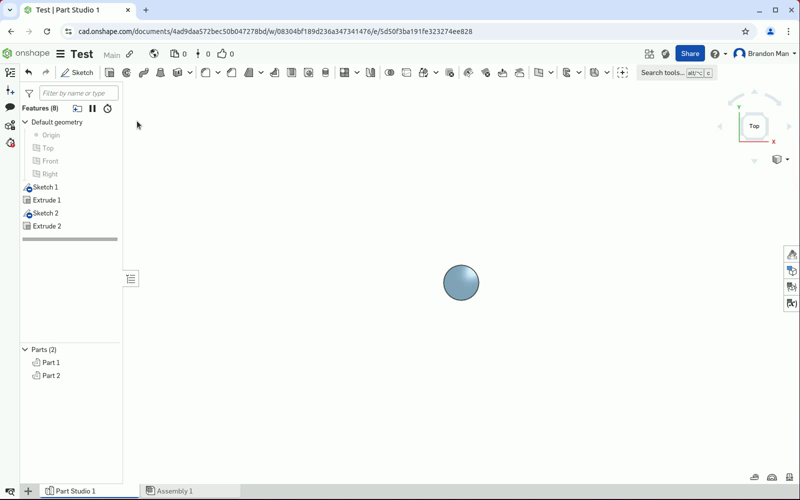
key(shift+h)
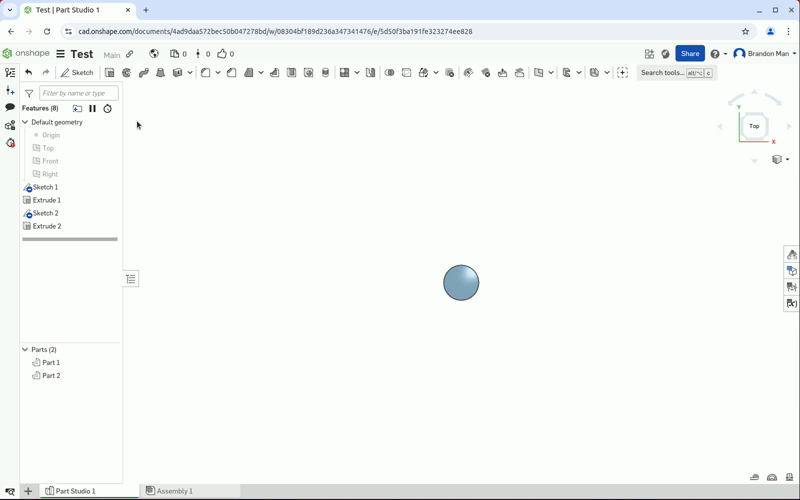
key(shift+7)
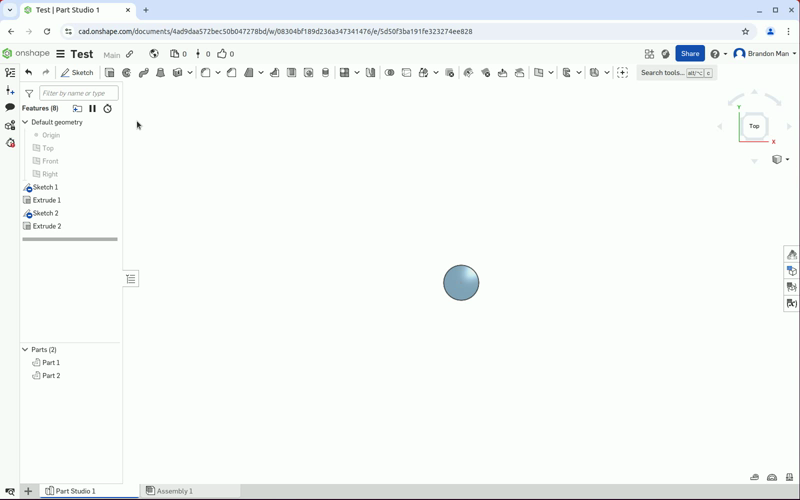
key(up, 3)
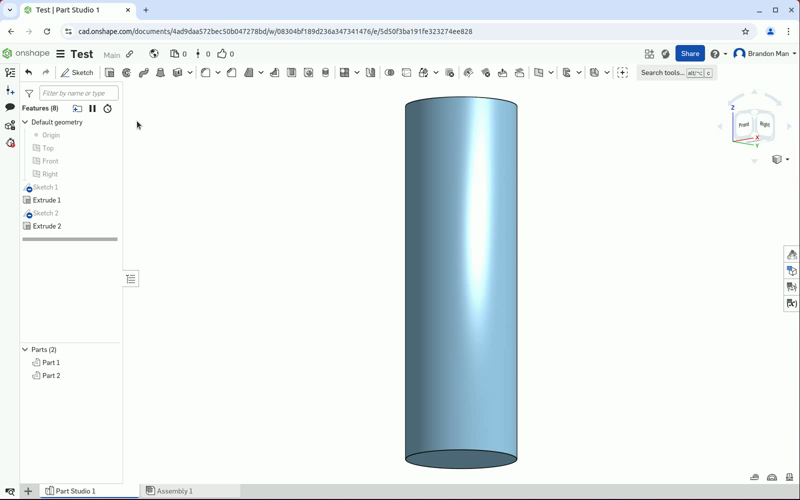
key(left, 3)
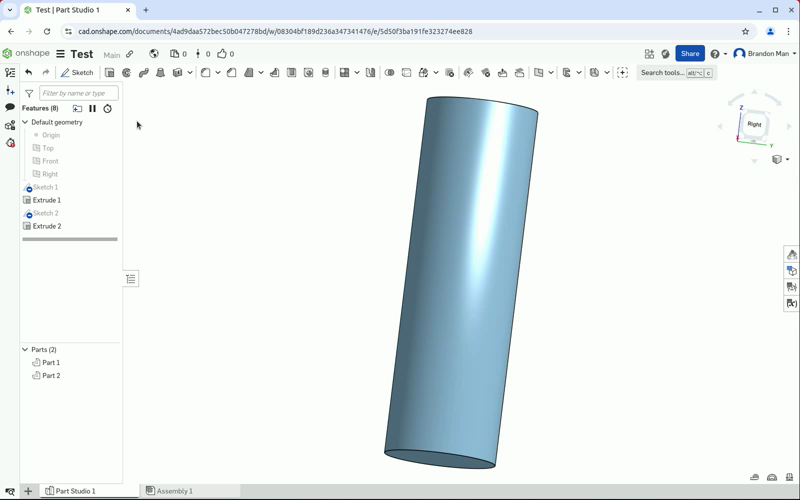
key(right, 3)
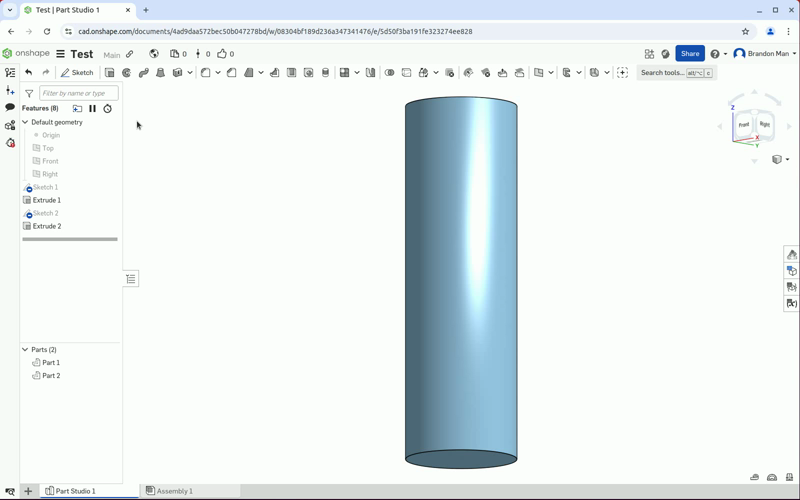
key(down, 3)
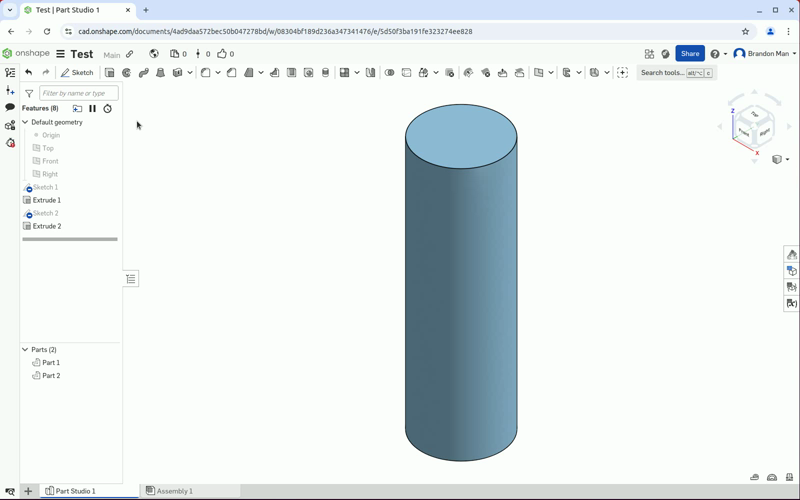
mouse_move(73, 189)
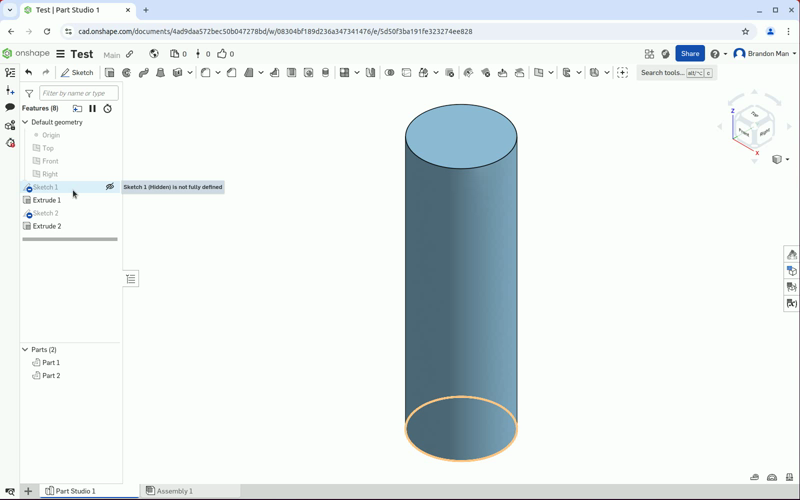
click(73, 189)